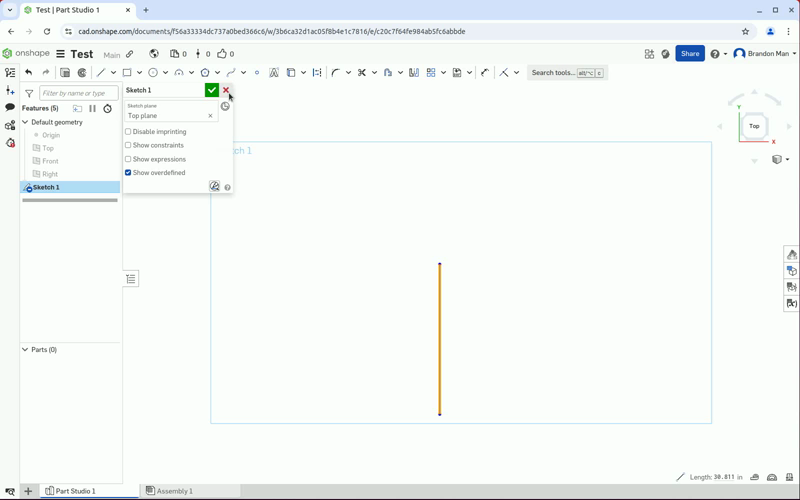
key(shift+h)
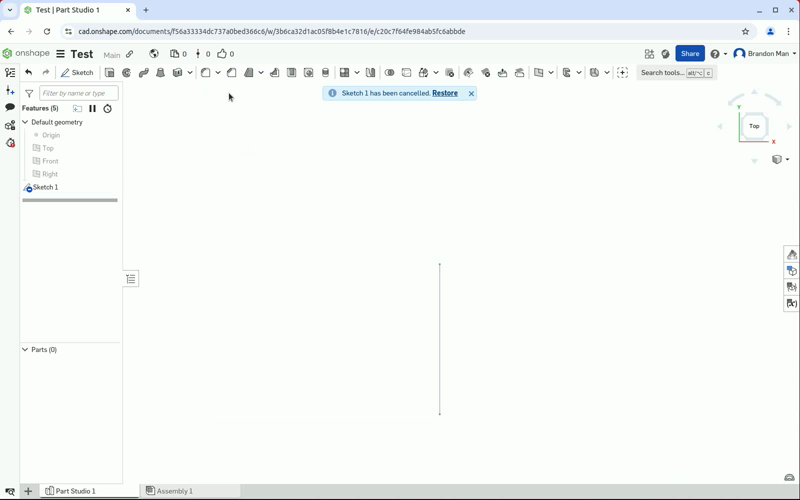
key(shift+s)
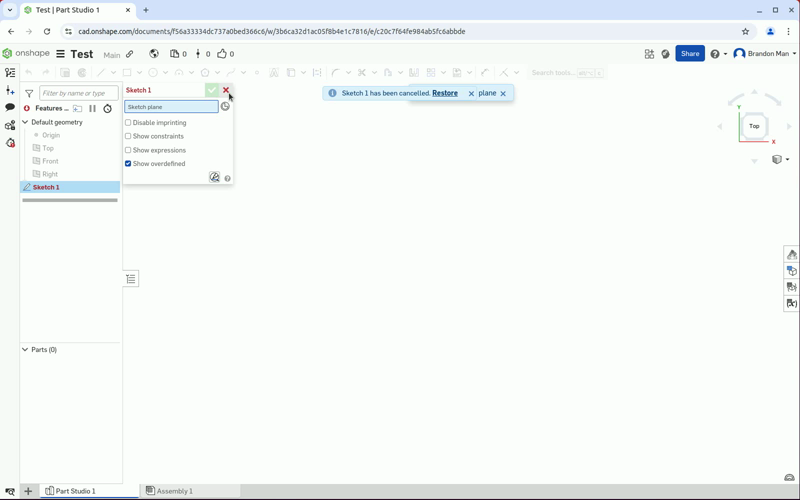
mouse_move(73, 150)
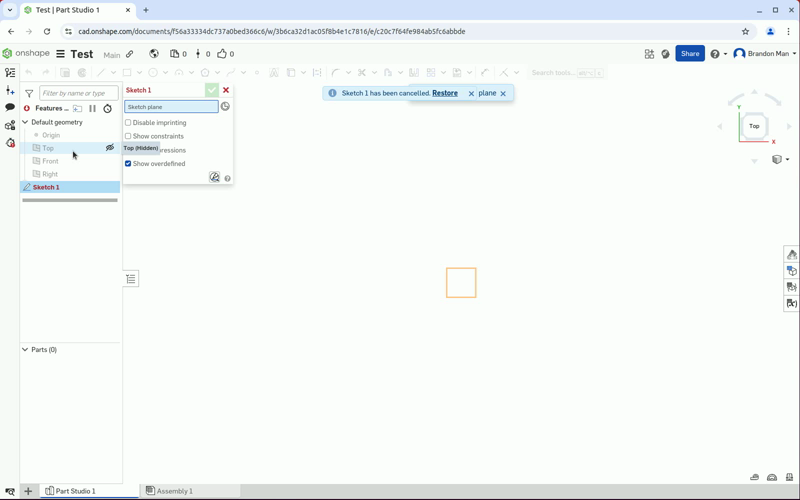
click(73, 150)
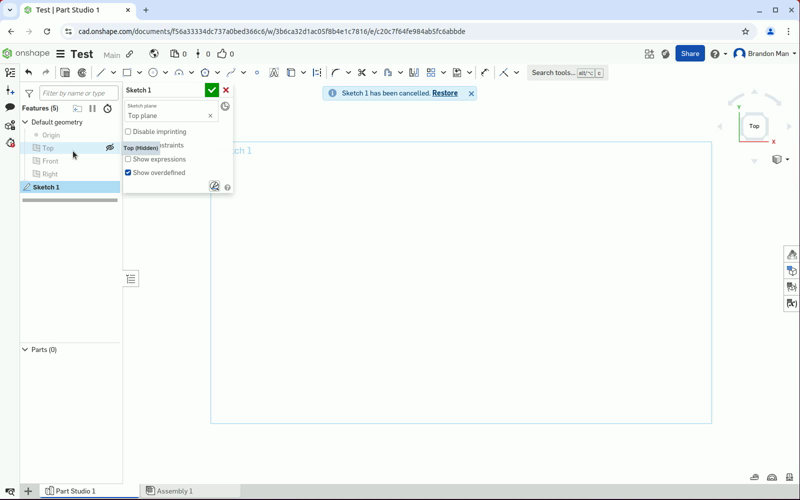
mouse_move(73, 352)
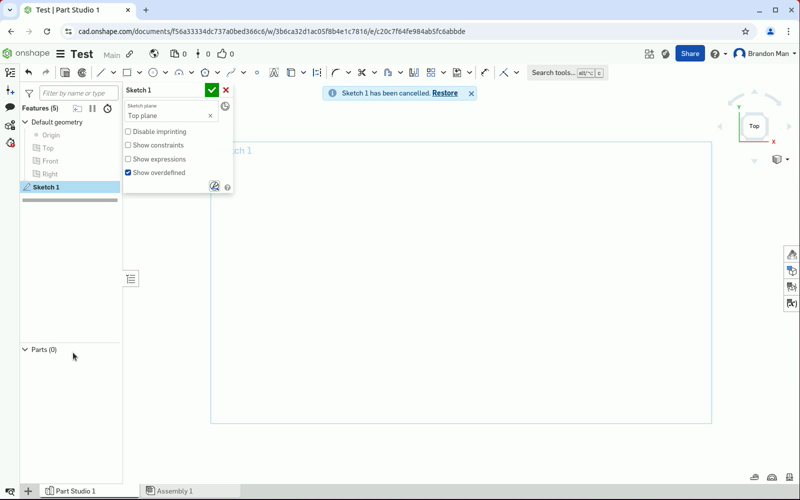
key(y)
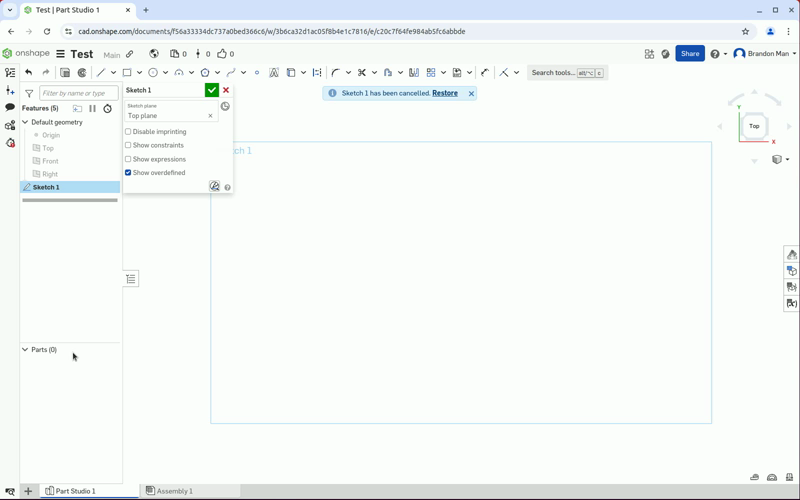
key(l)
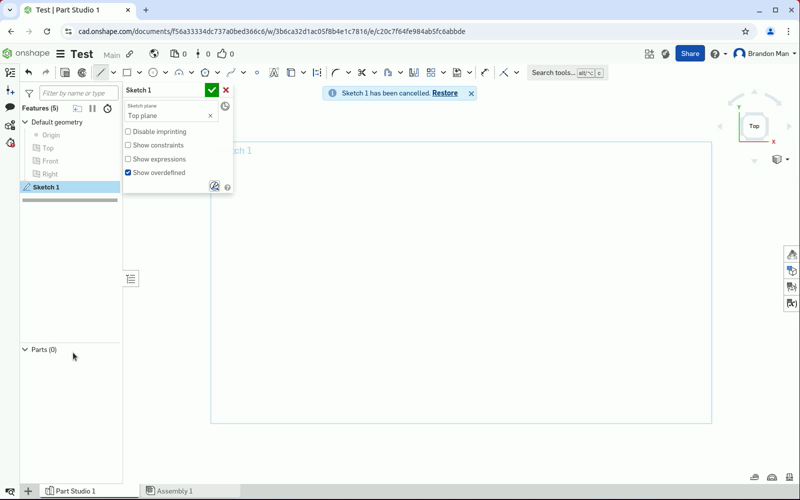
key_down(shift)
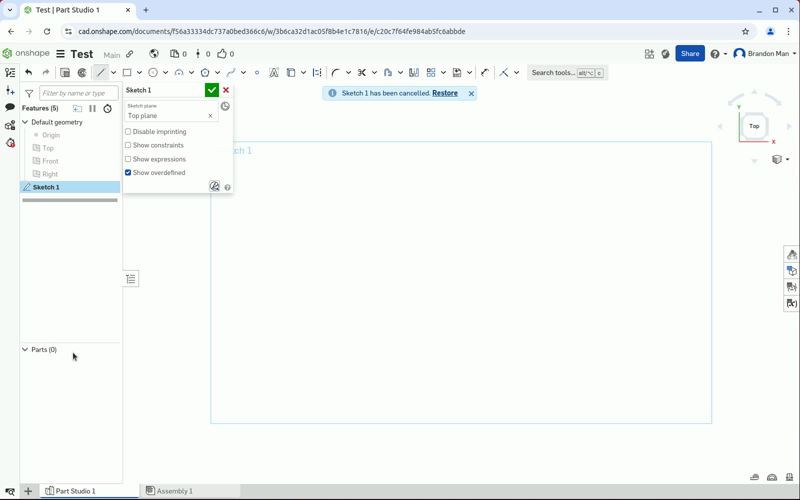
mouse_move(460, 294)
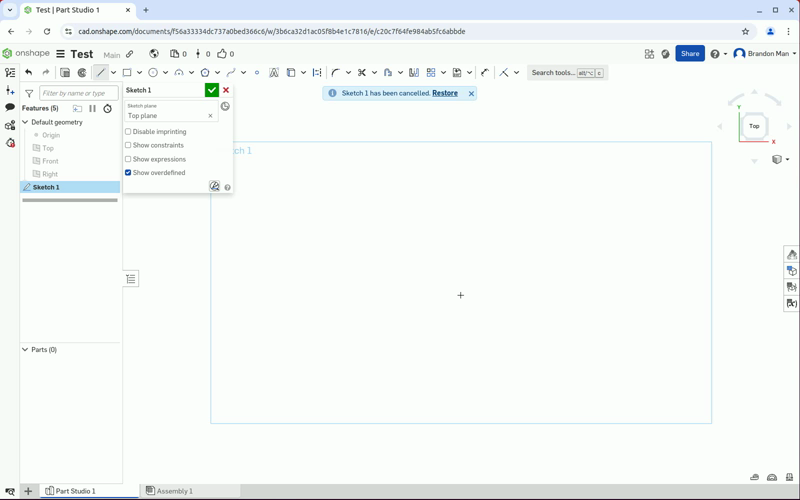
click(460, 294)
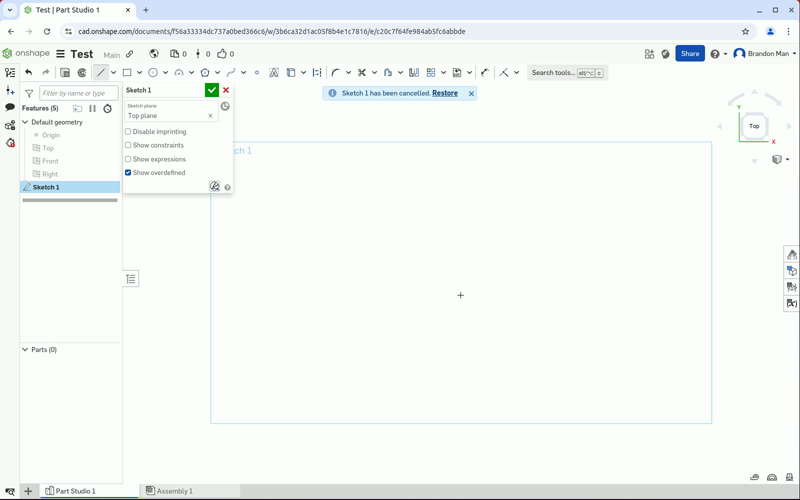
key_up(shift)
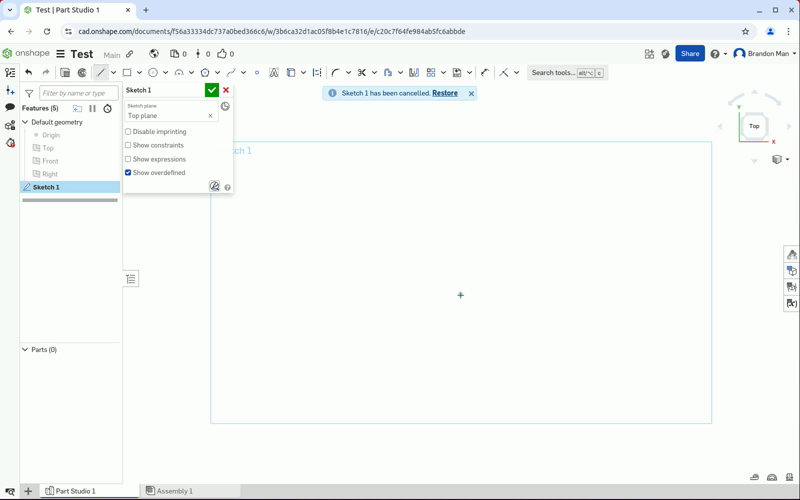
key_down(shift)
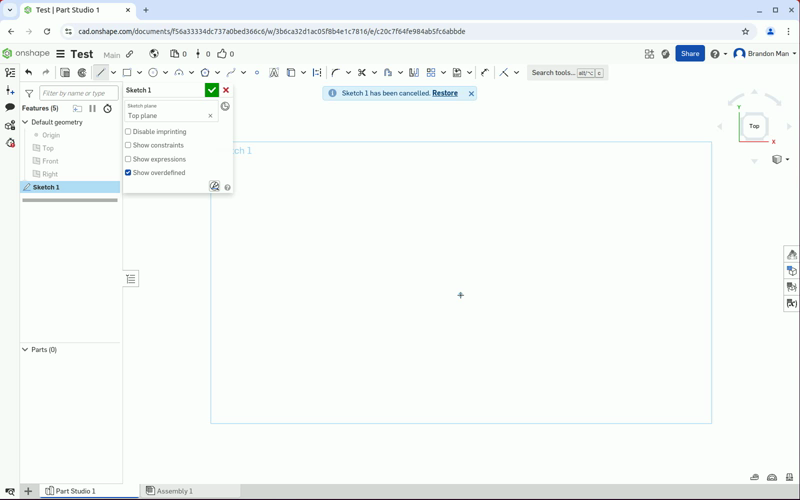
mouse_move(490, 294)
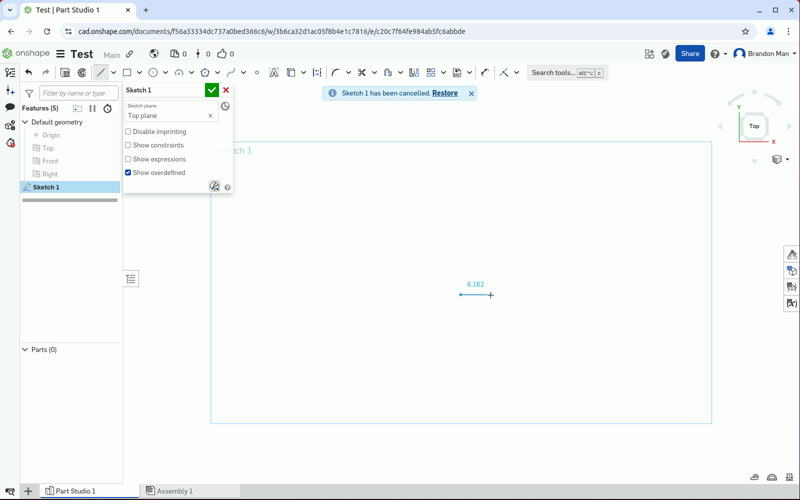
mouse_move(467, 294)
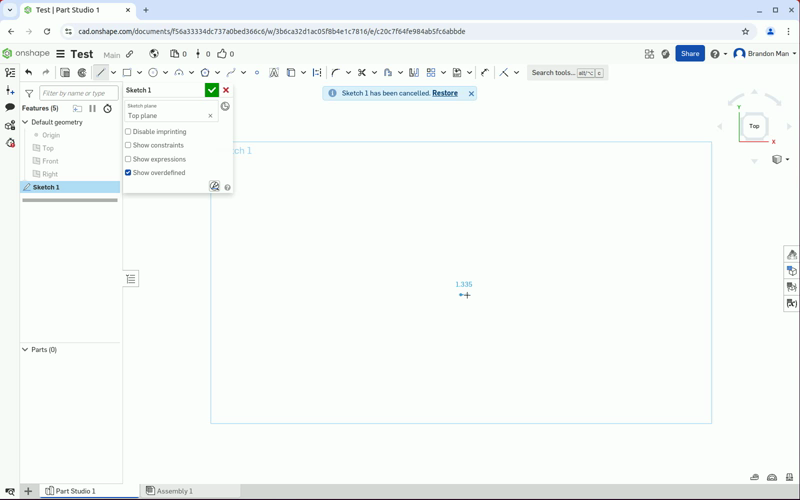
scroll(6)
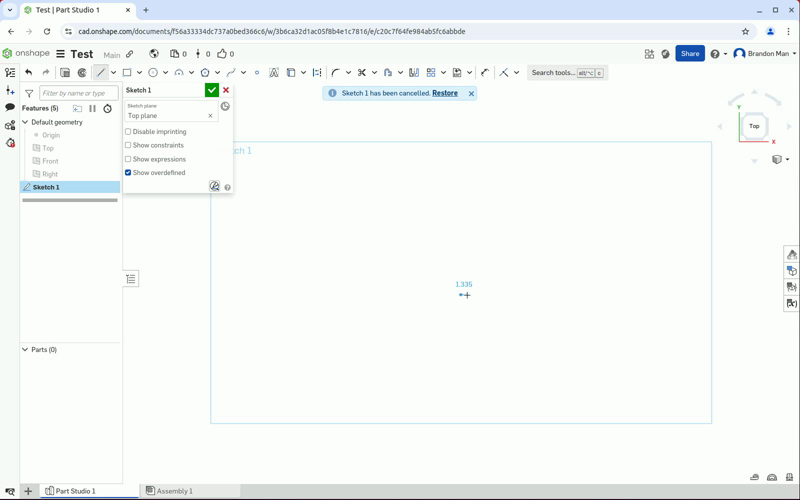
scroll(6)
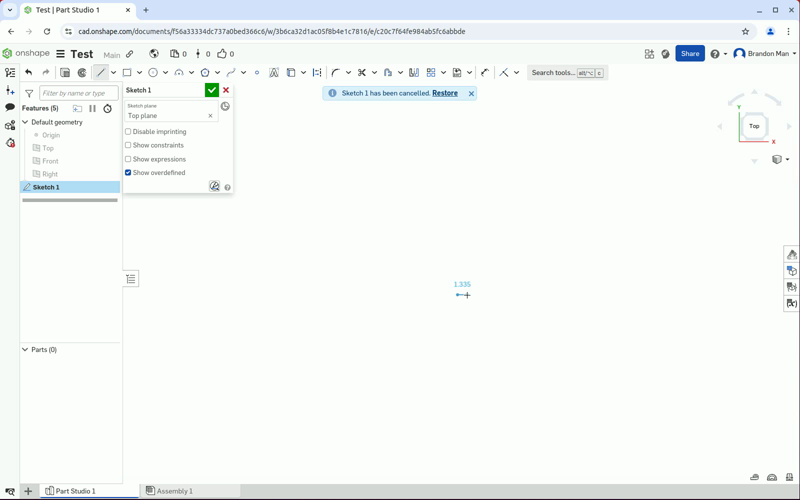
scroll(6)
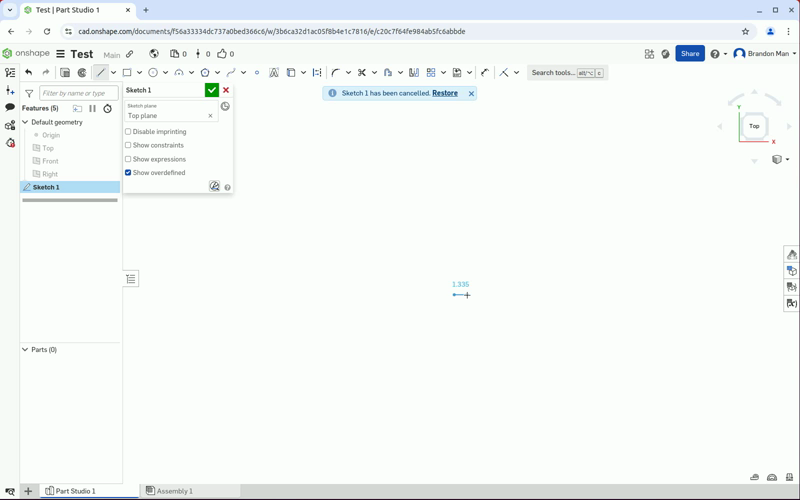
scroll(6)
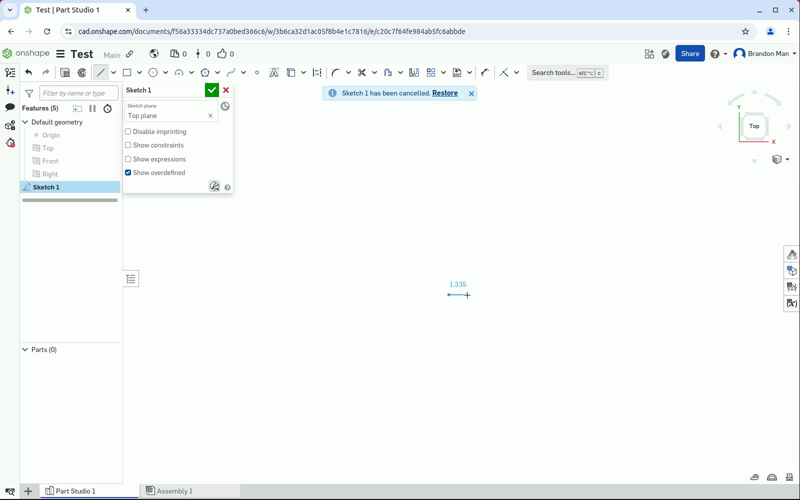
scroll(6)
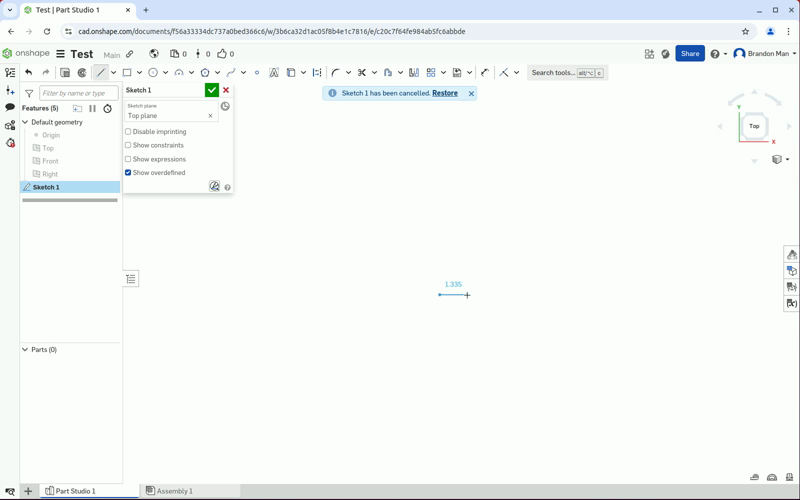
scroll(6)
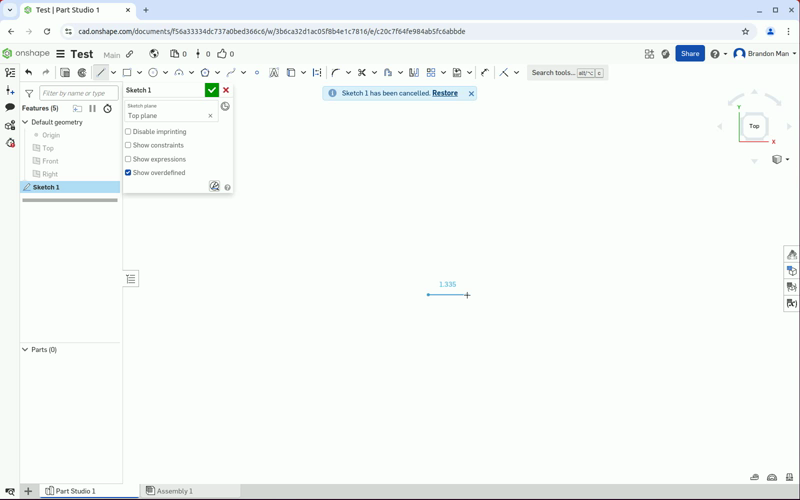
scroll(6)
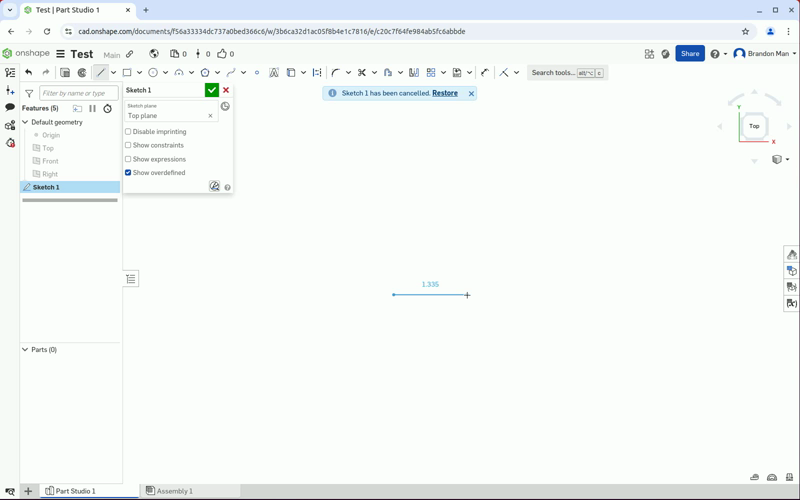
click(467, 294)
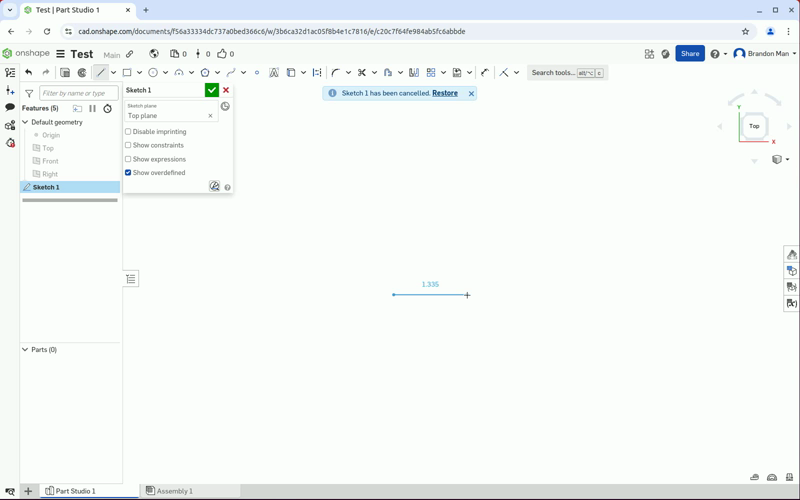
scroll(-6)
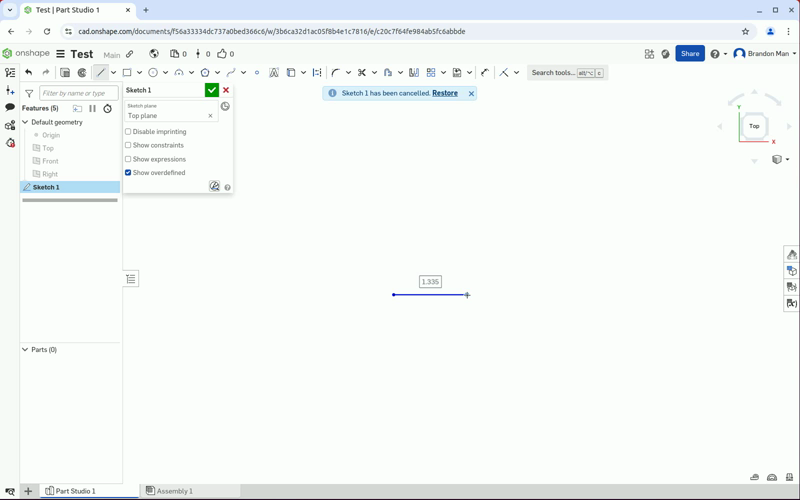
scroll(-6)
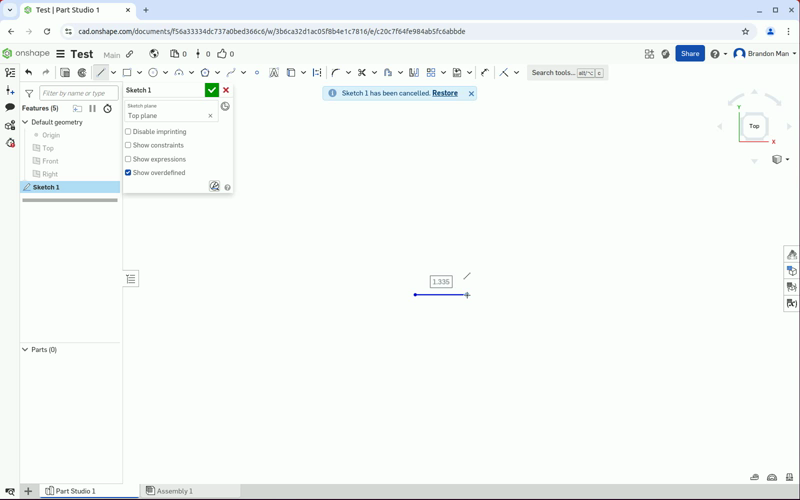
scroll(-6)
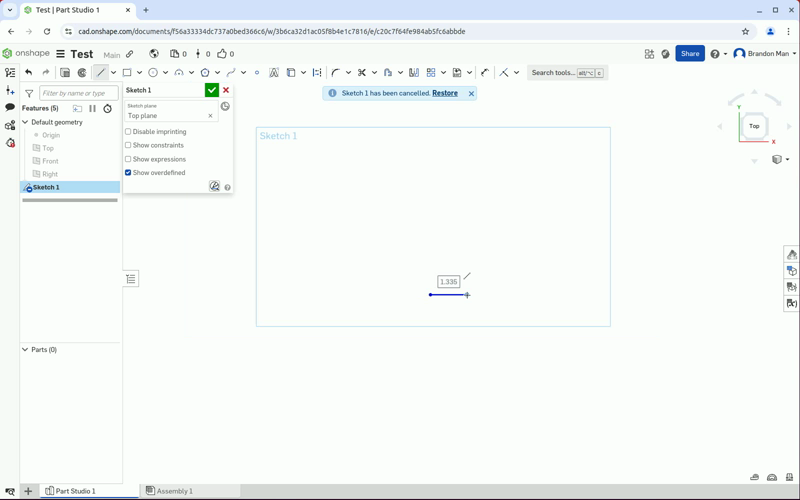
scroll(-6)
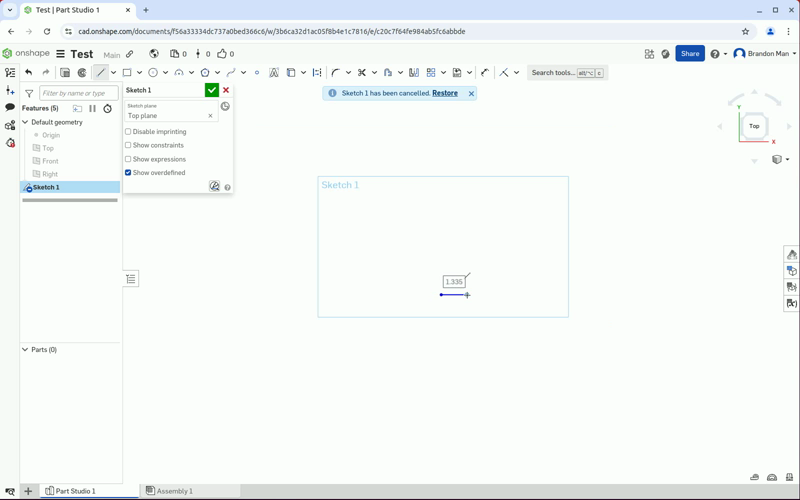
scroll(-6)
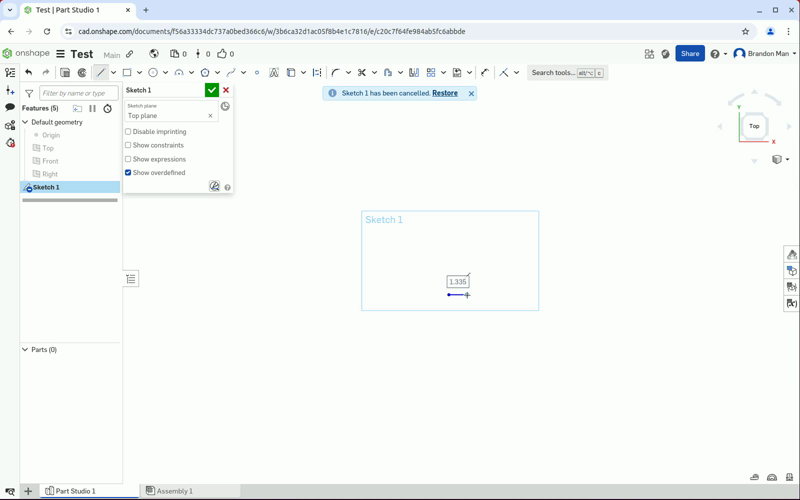
scroll(-6)
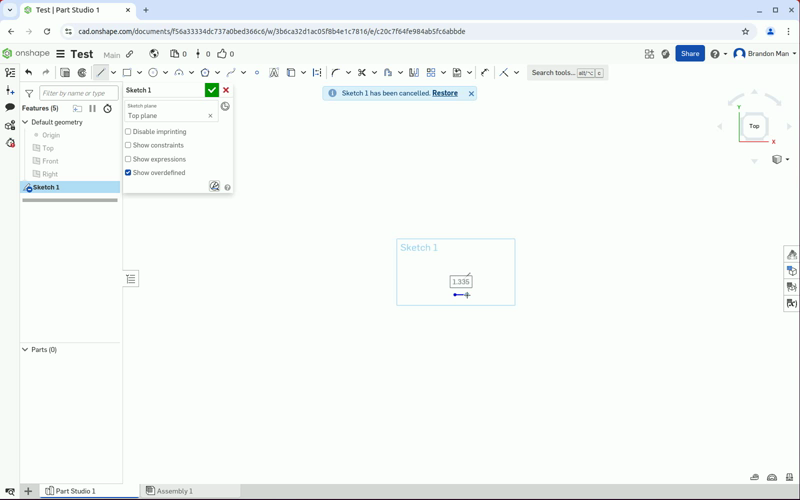
scroll(-6)
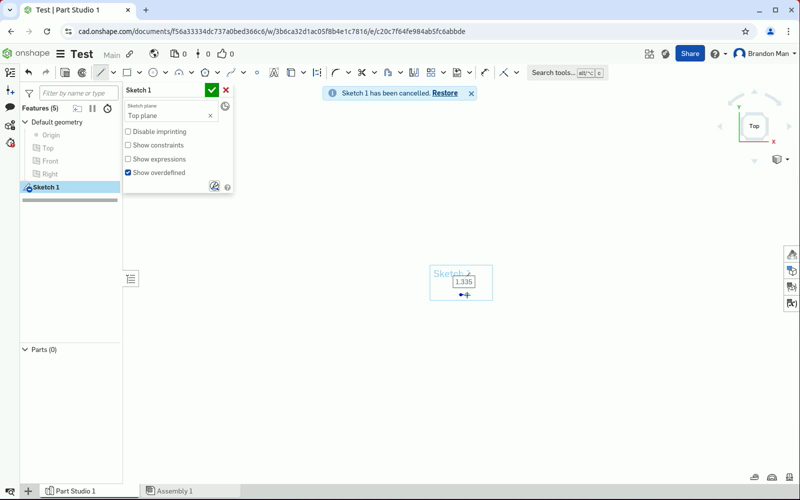
key_up(shift)
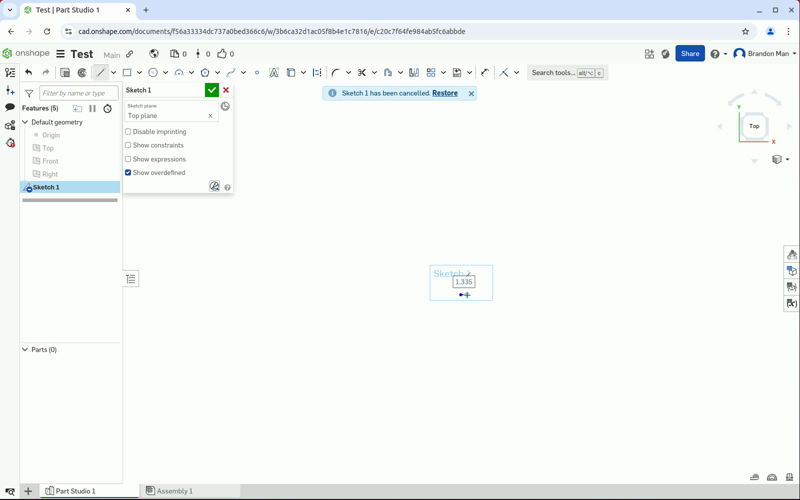
key_down(shift)
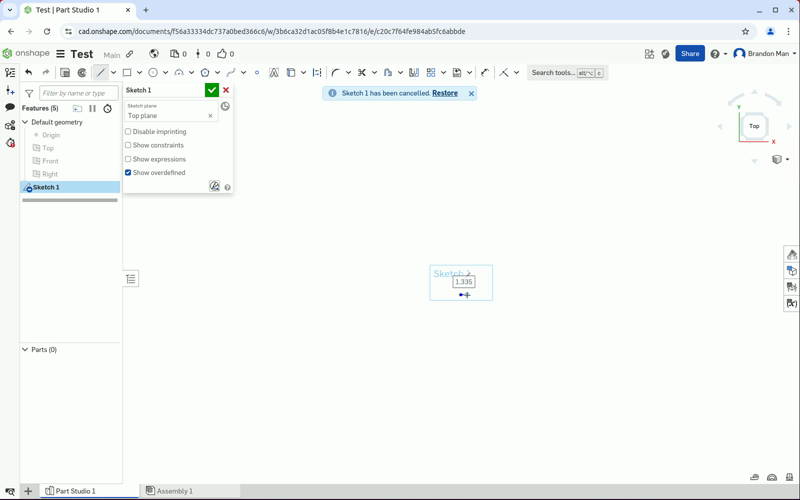
mouse_move(497, 294)
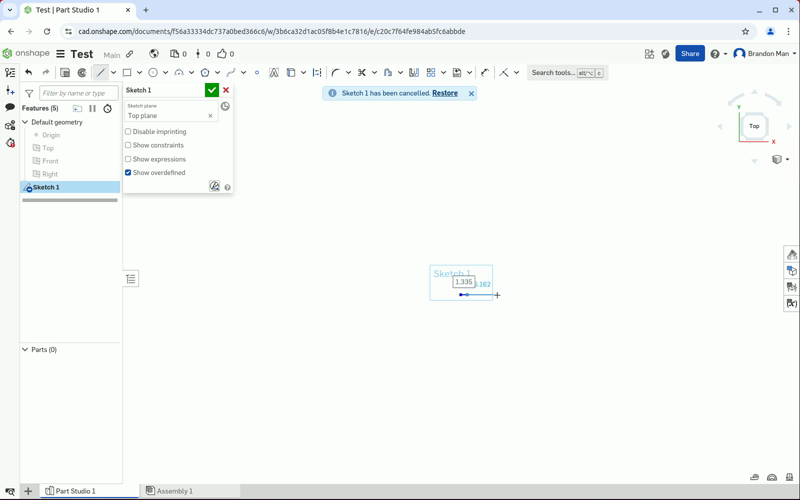
mouse_move(467, 281)
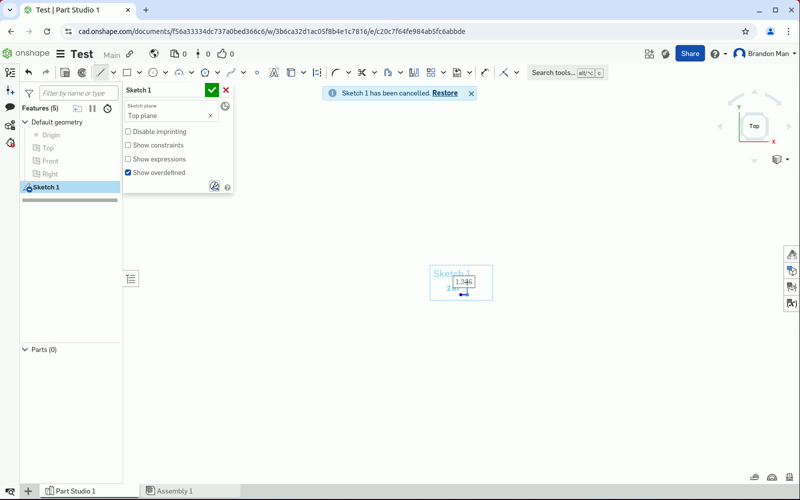
click(467, 281)
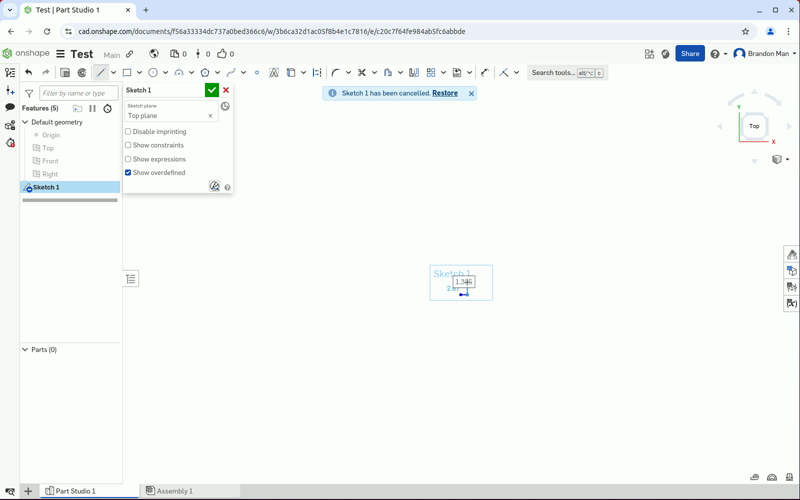
key_up(shift)
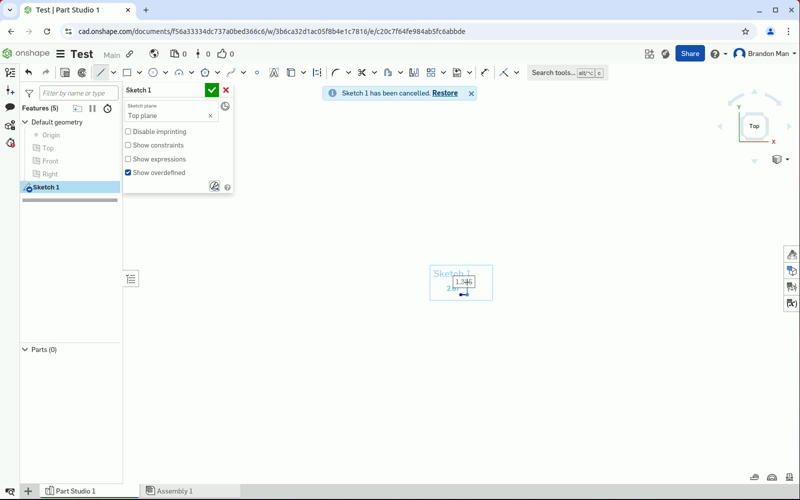
key_down(shift)
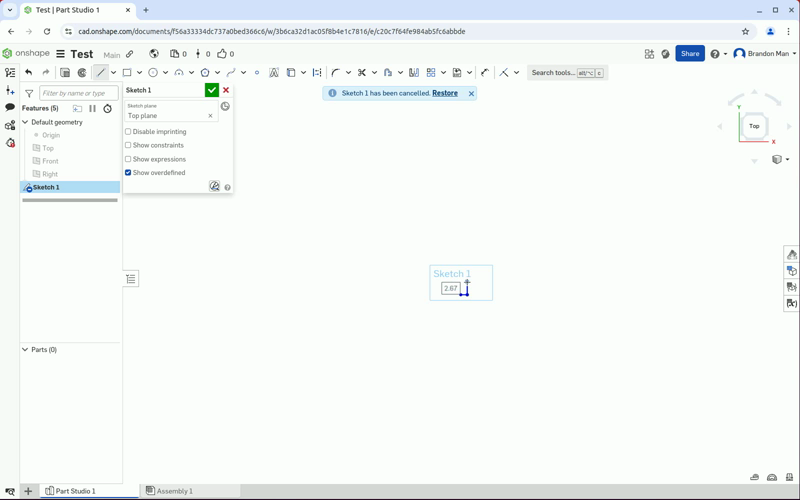
mouse_move(497, 281)
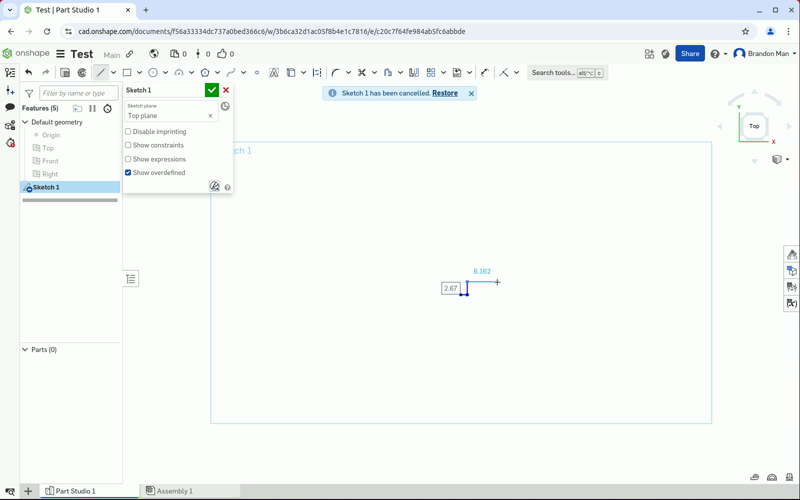
mouse_move(460, 281)
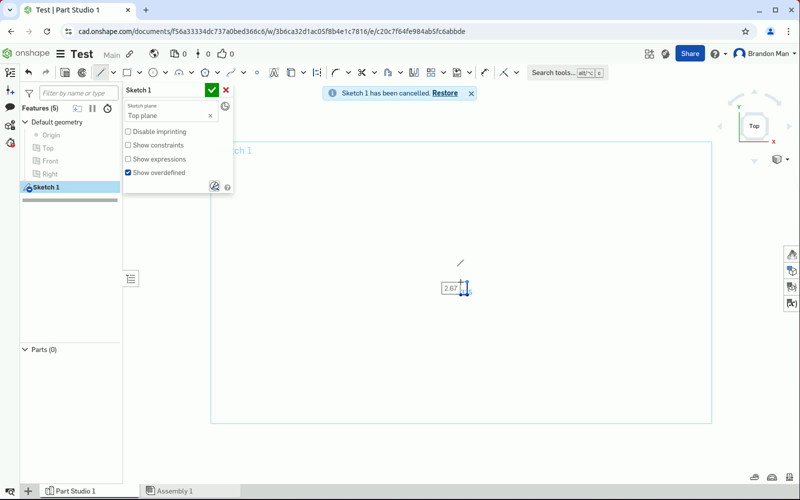
scroll(6)
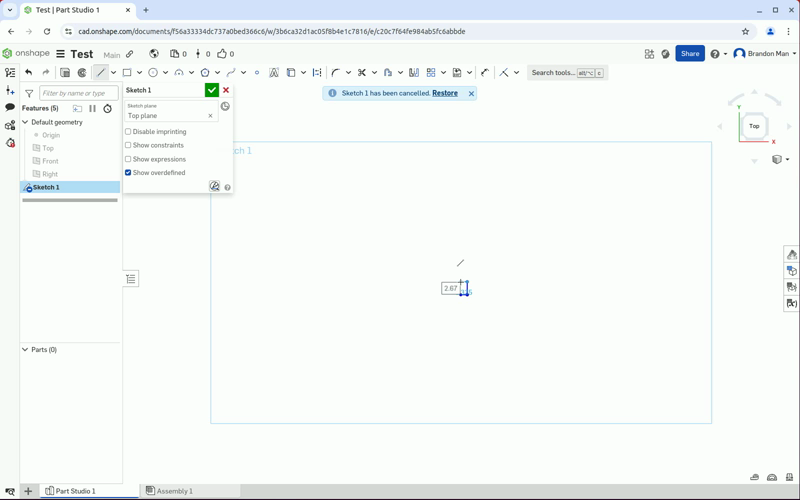
scroll(6)
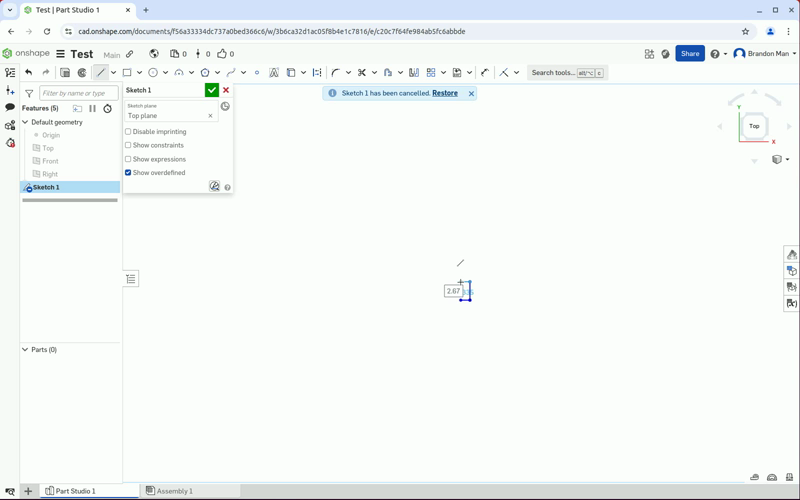
scroll(6)
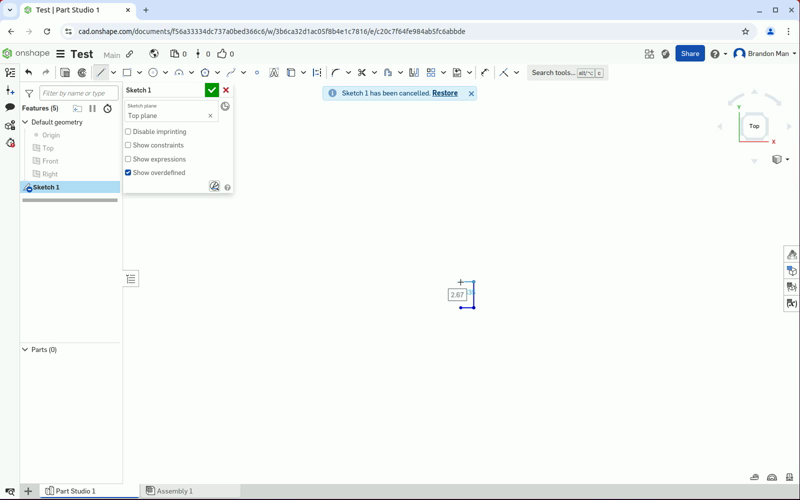
scroll(6)
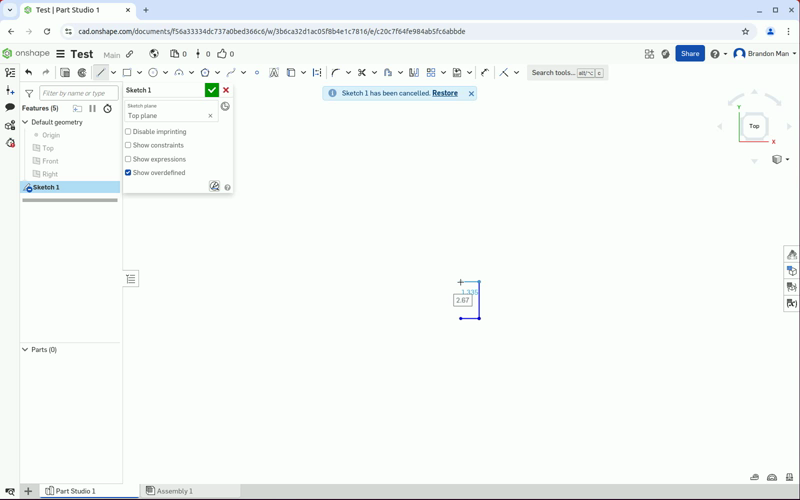
scroll(6)
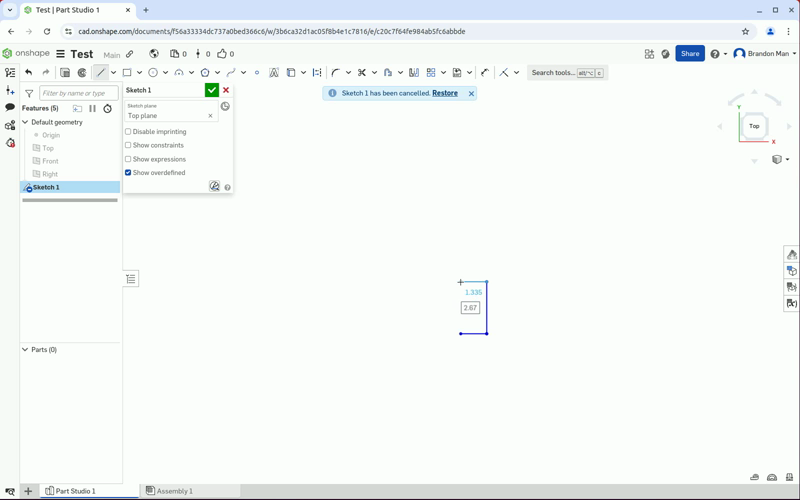
scroll(6)
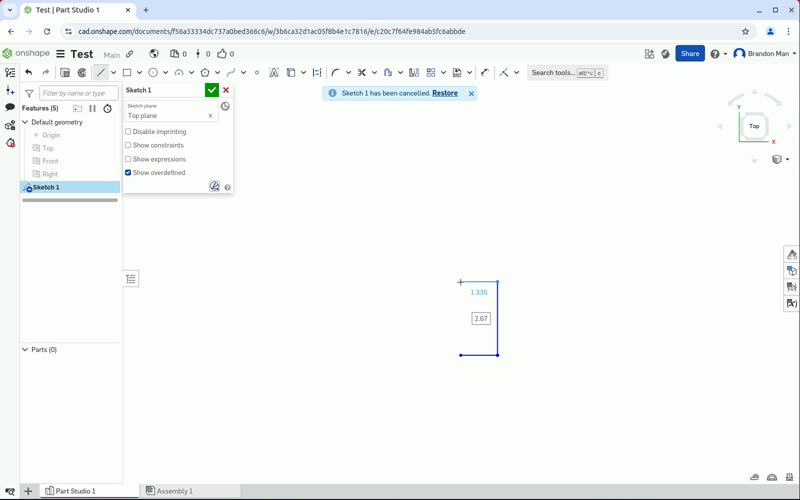
scroll(6)
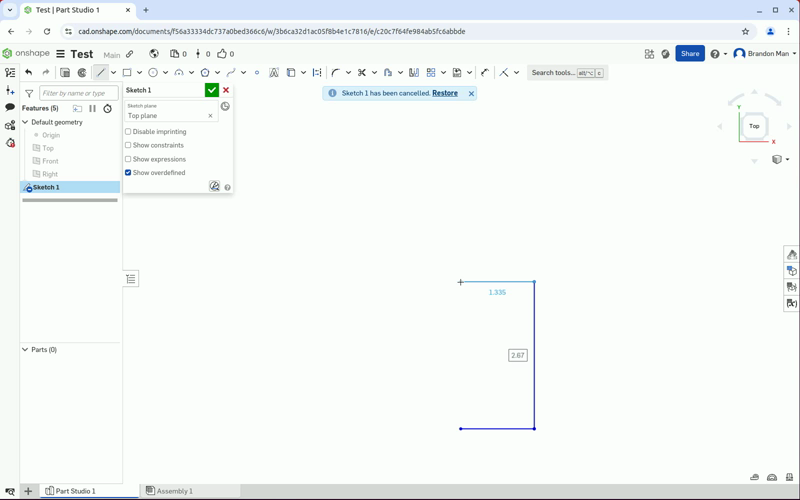
click(460, 281)
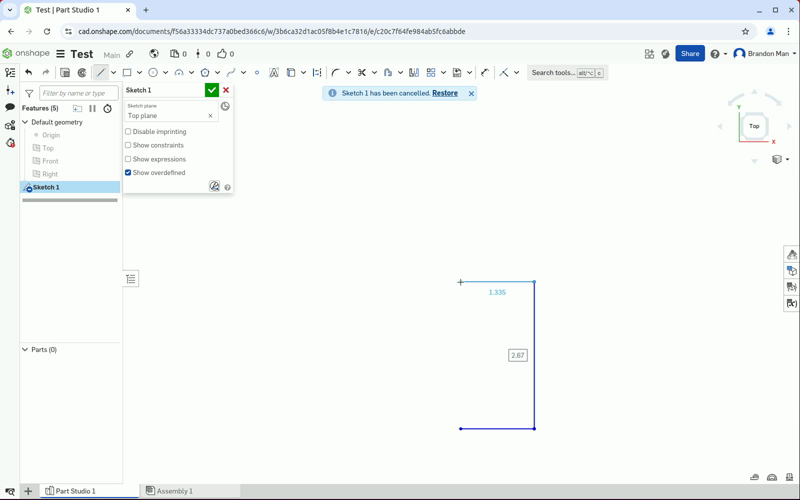
scroll(-6)
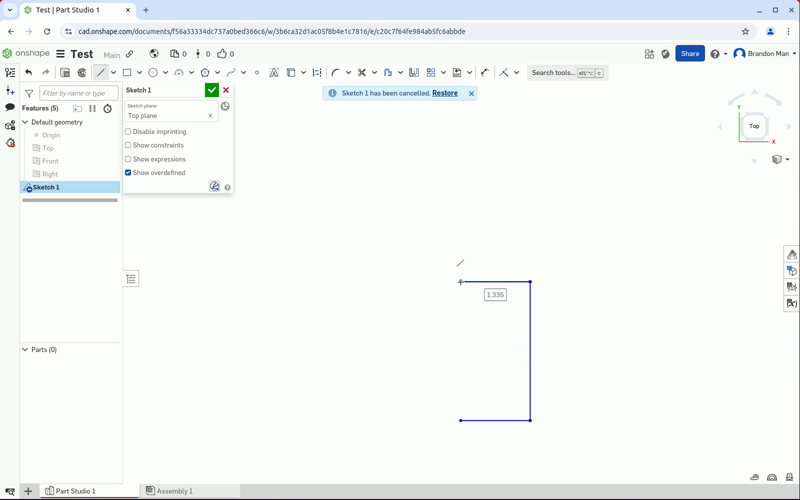
scroll(-6)
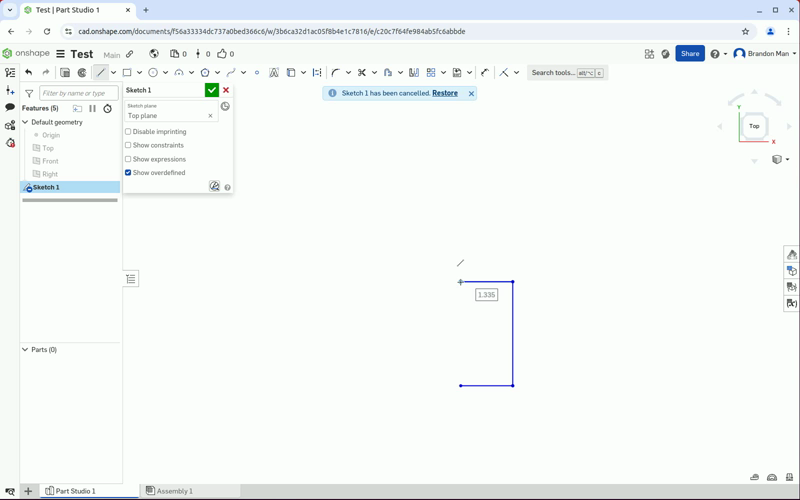
scroll(-6)
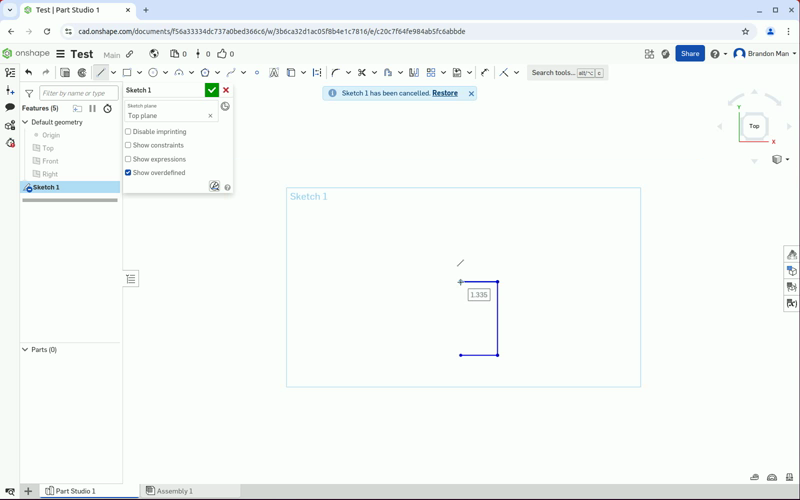
scroll(-6)
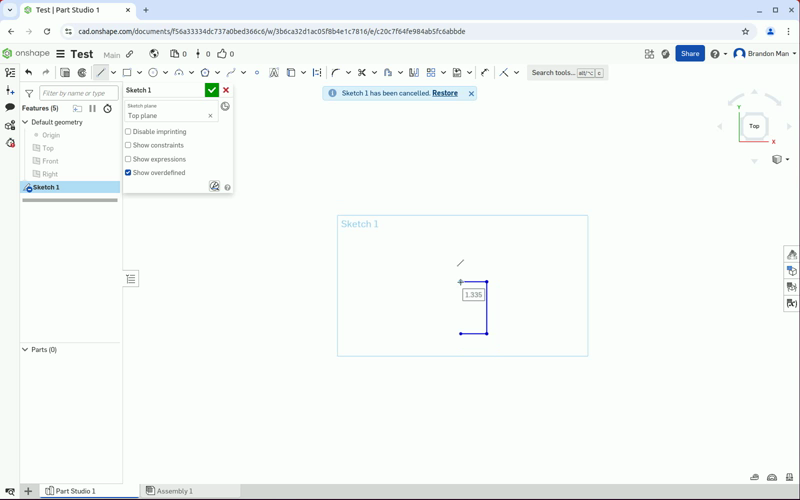
scroll(-6)
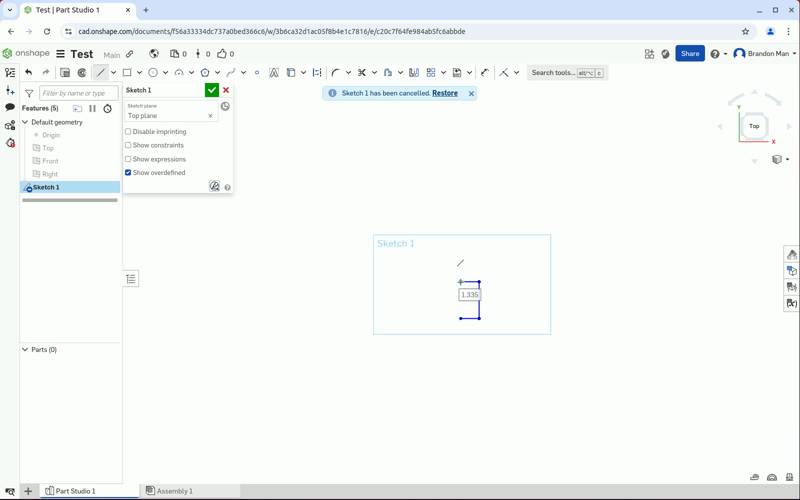
scroll(-6)
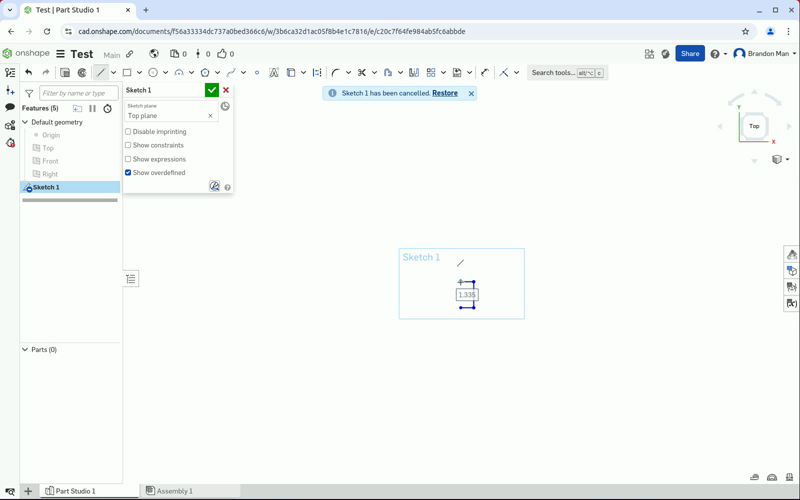
scroll(-6)
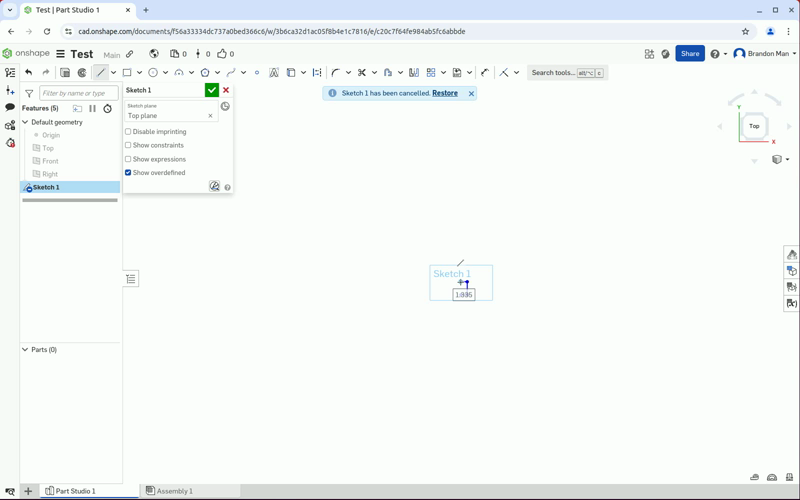
key_up(shift)
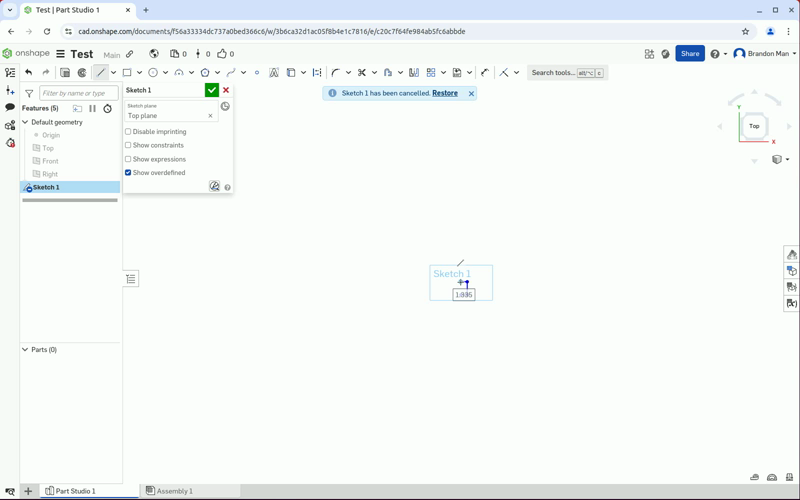
mouse_move(490, 281)
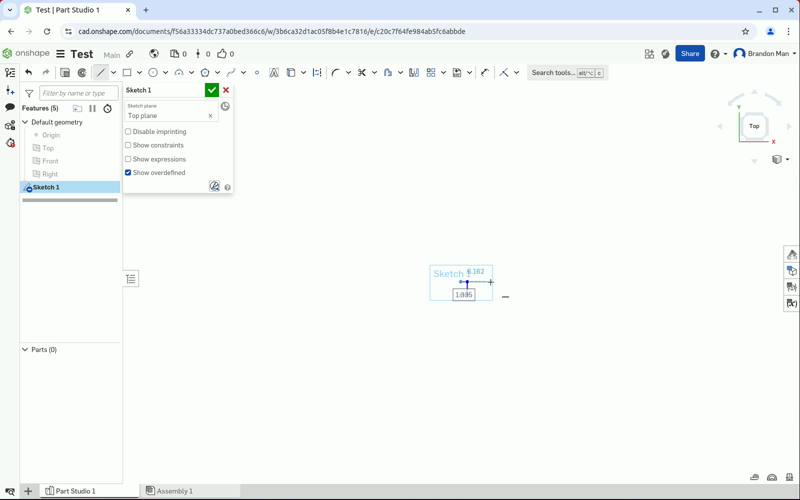
key_down(shift)
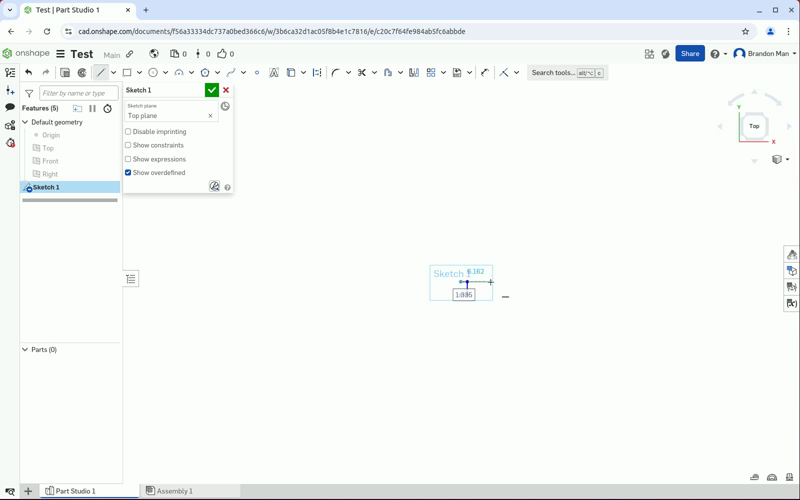
mouse_move(460, 294)
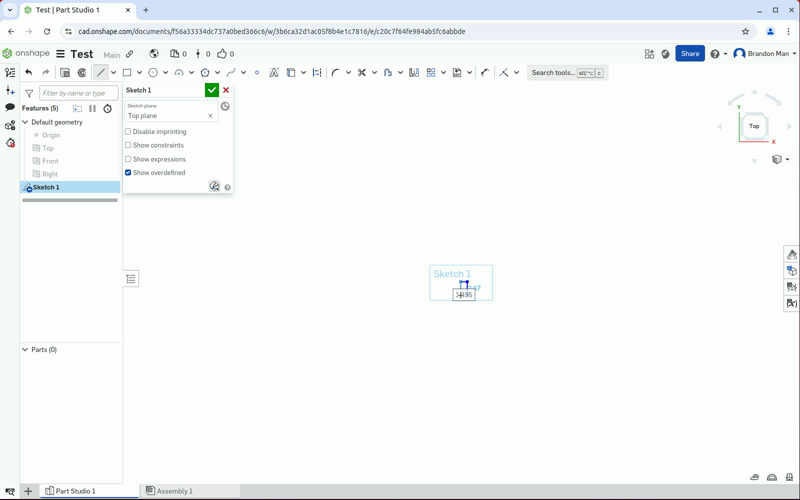
key_up(shift)
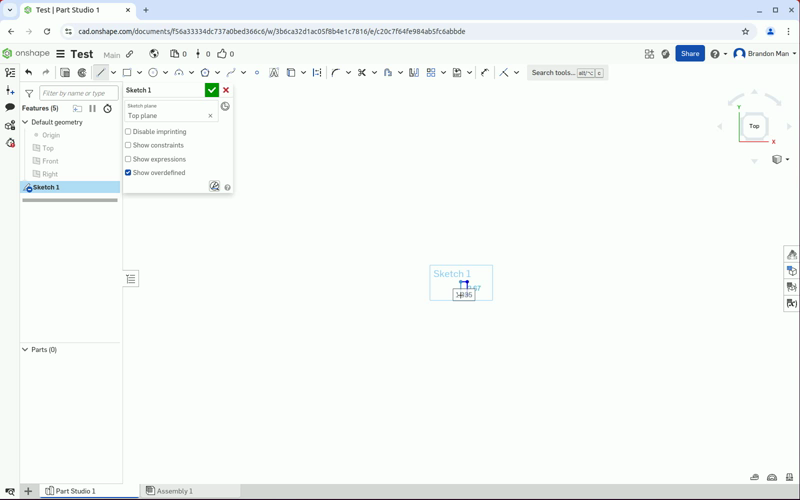
click(460, 294)
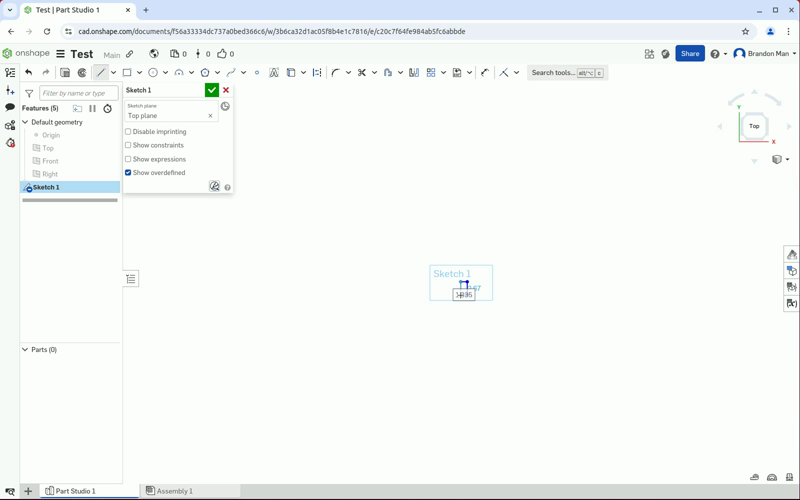
key(esc)
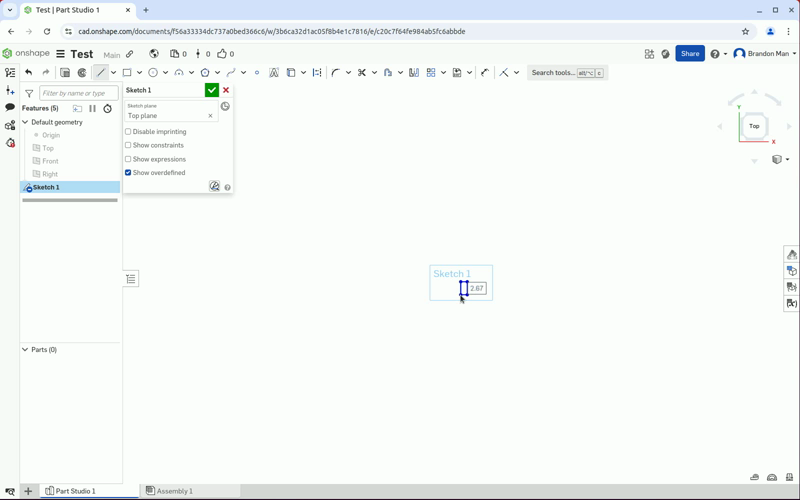
mouse_move(463, 287)
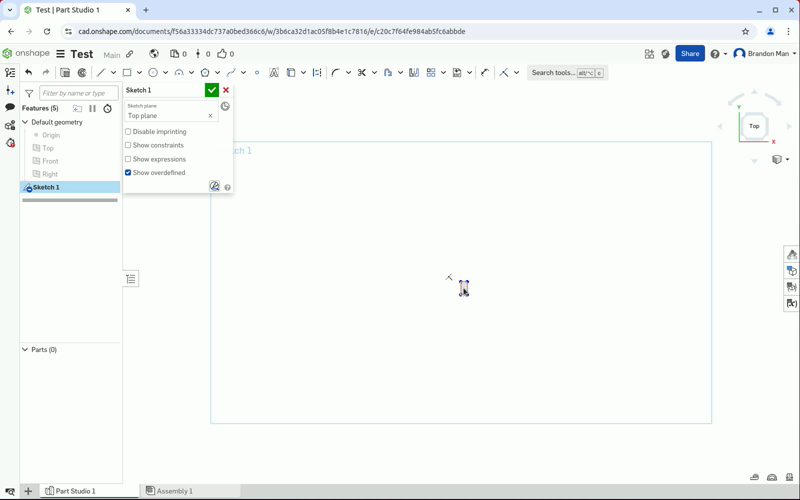
scroll(6)
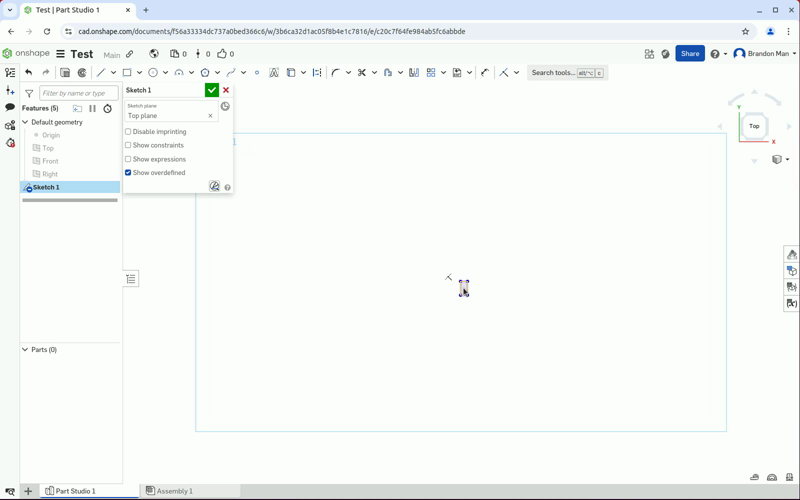
scroll(6)
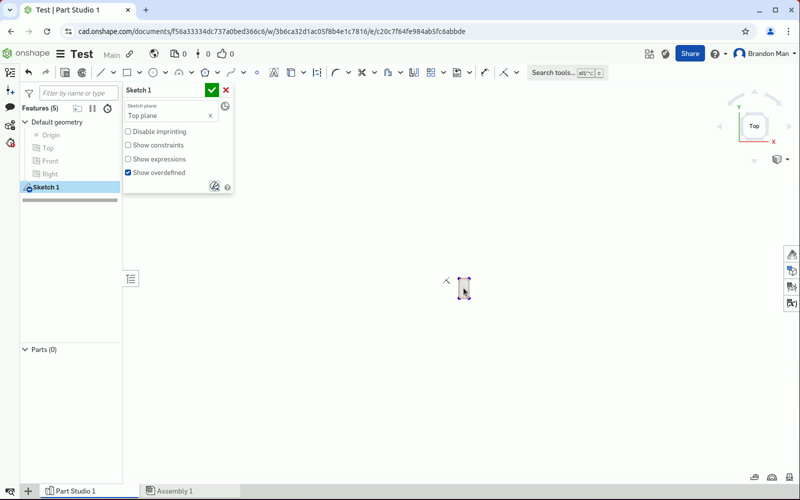
scroll(6)
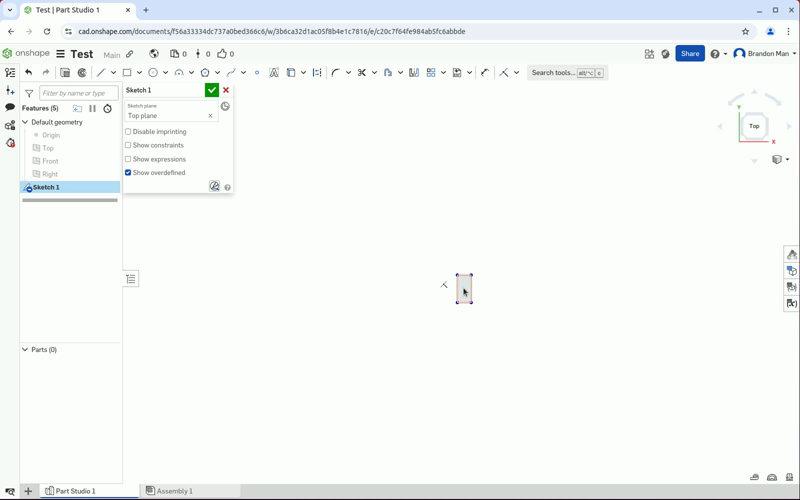
scroll(6)
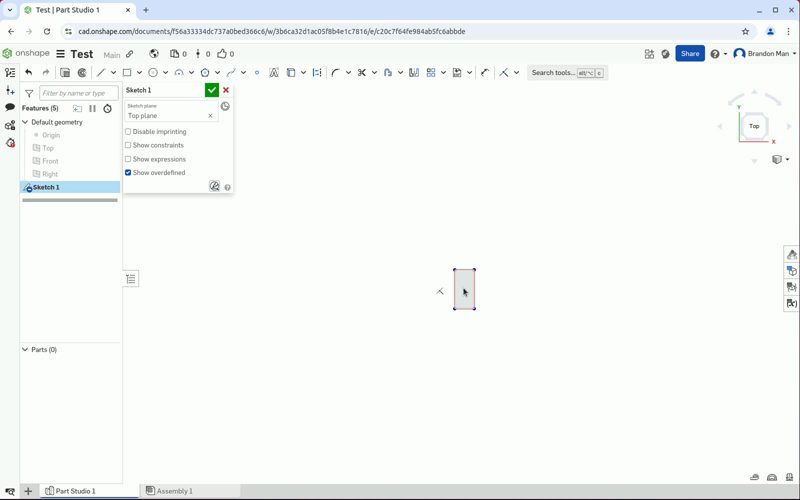
scroll(6)
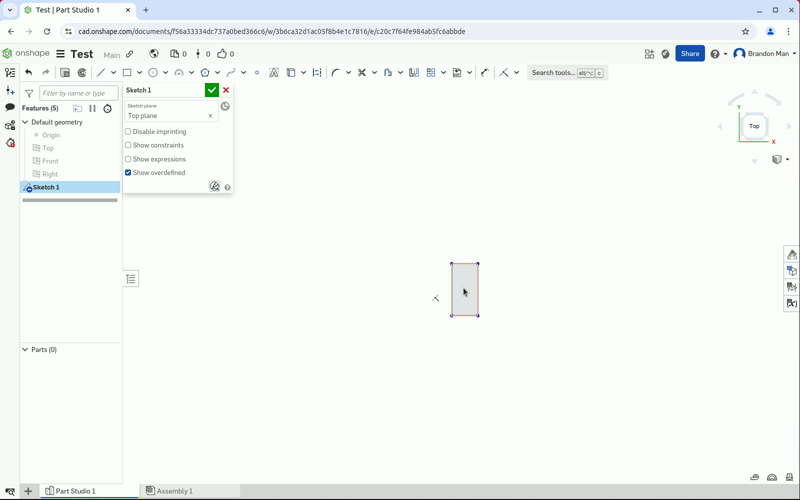
scroll(6)
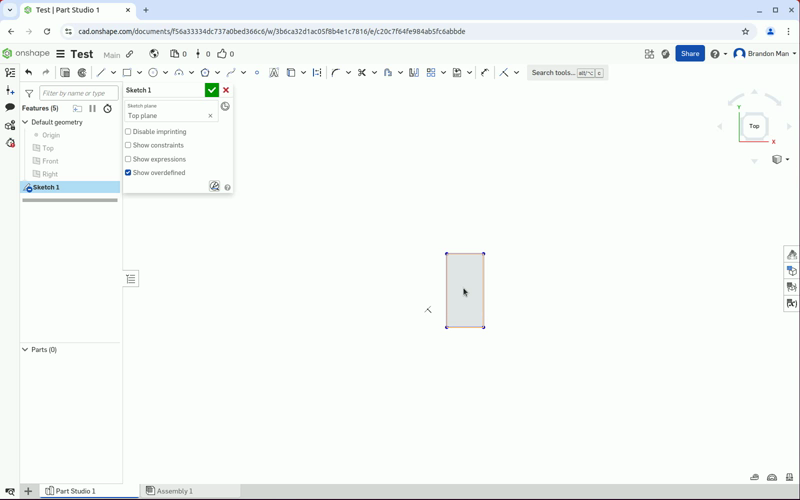
scroll(6)
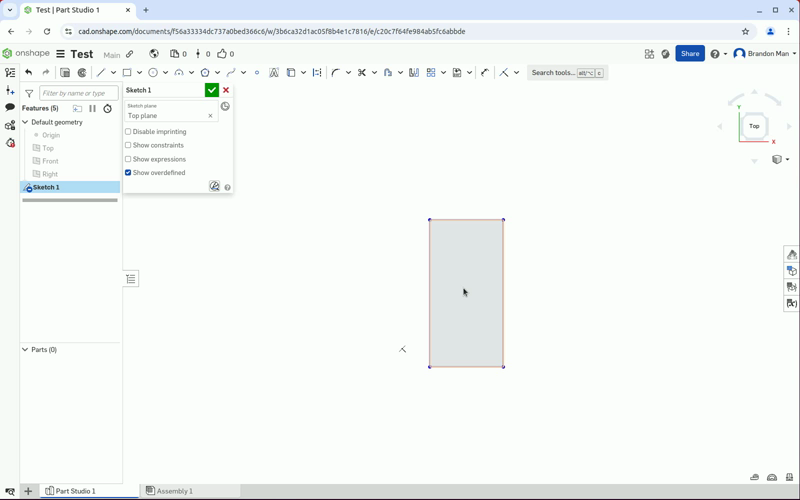
click(463, 287)
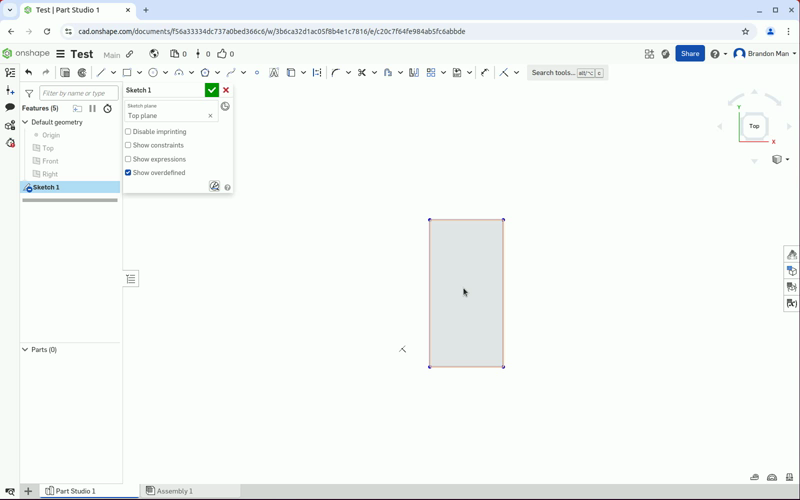
scroll(-6)
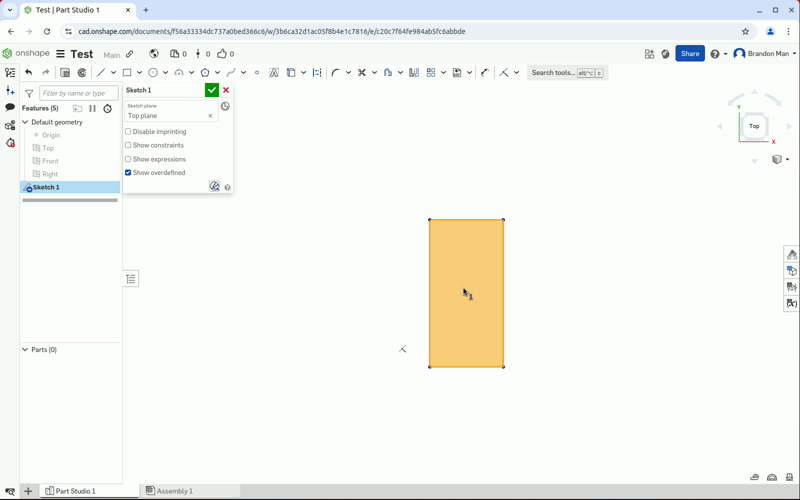
scroll(-6)
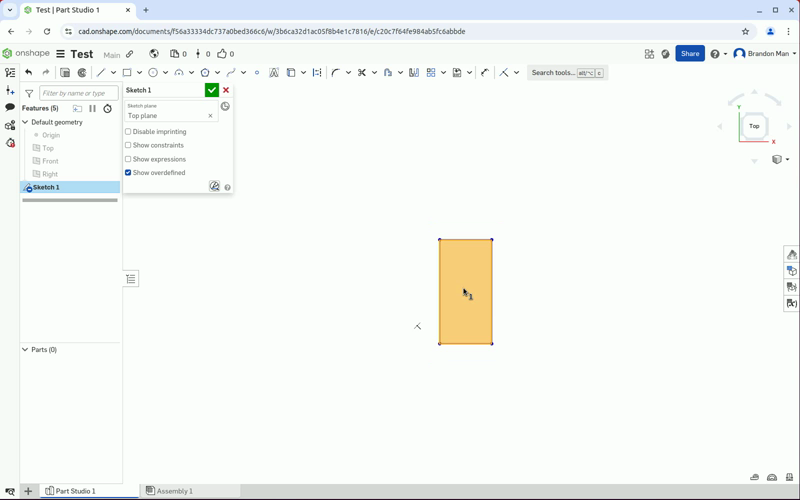
scroll(-6)
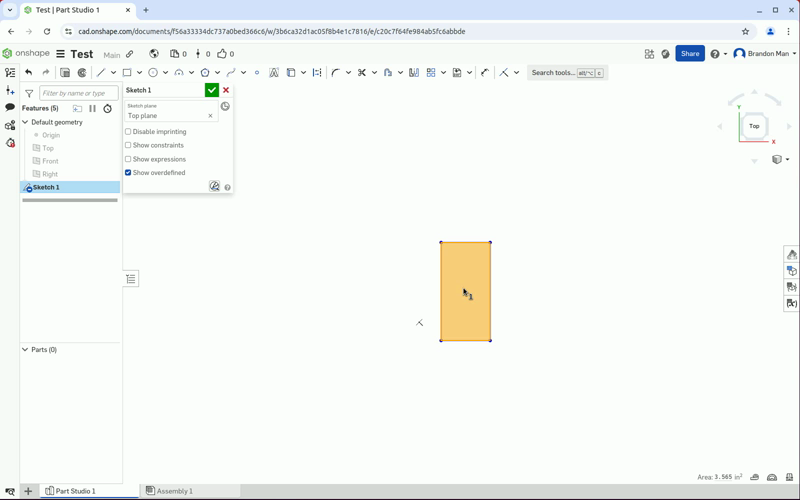
scroll(-6)
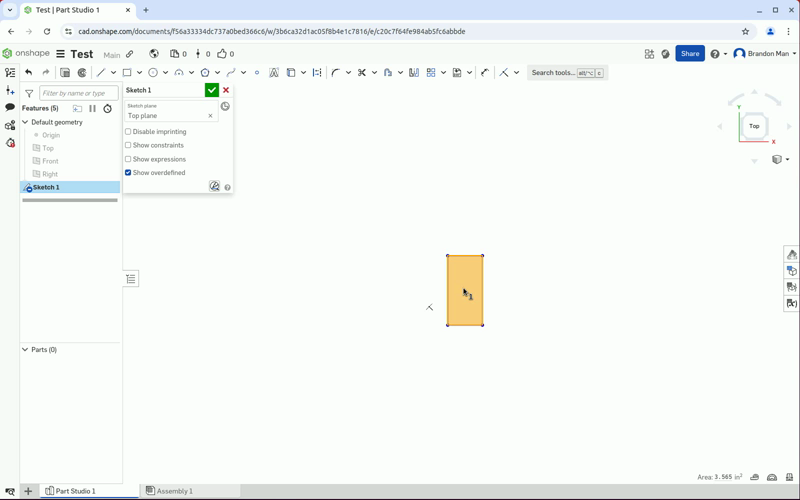
scroll(-6)
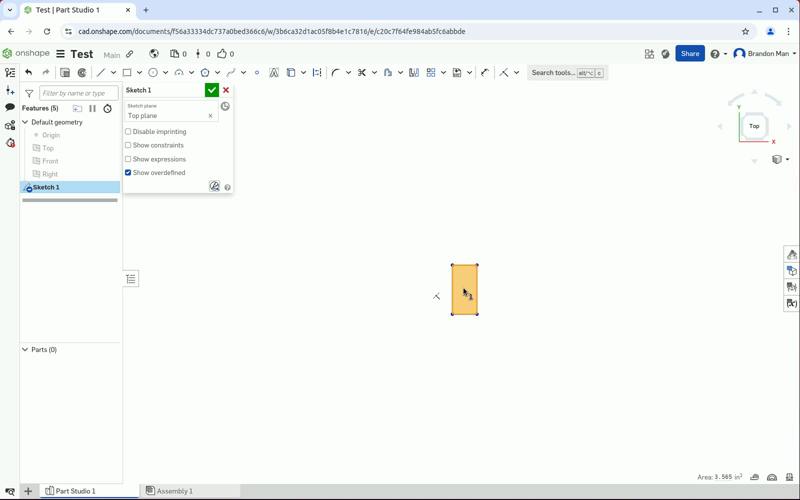
scroll(-6)
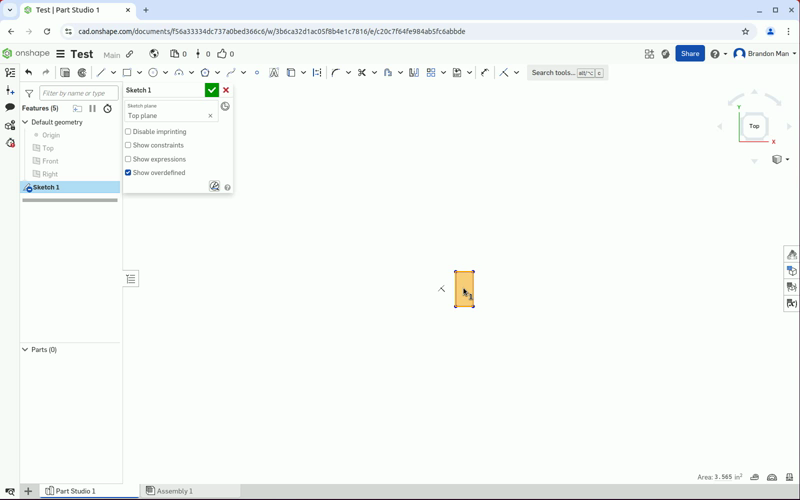
scroll(-6)
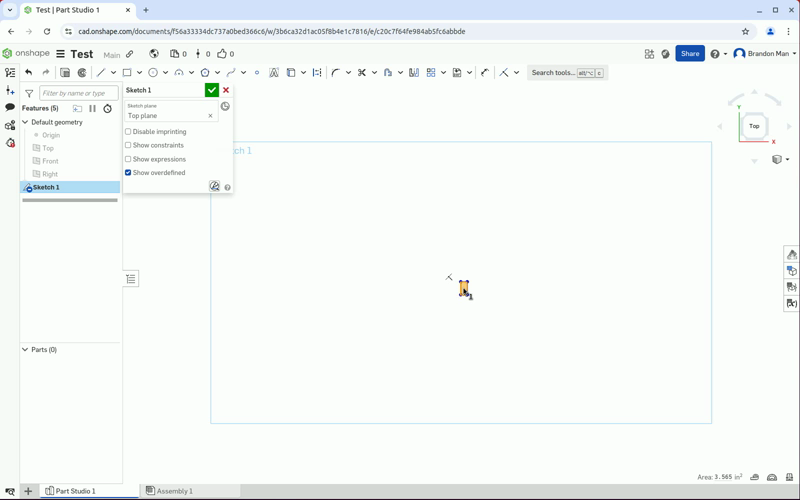
mouse_move(73, 352)
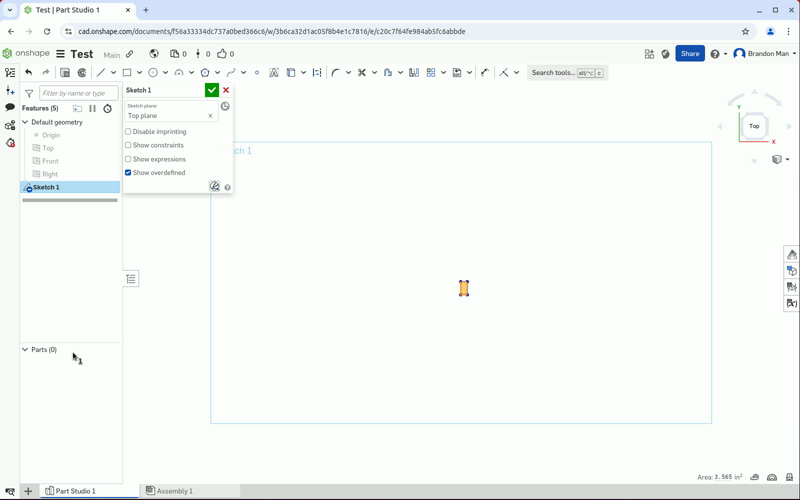
key(shift+y)
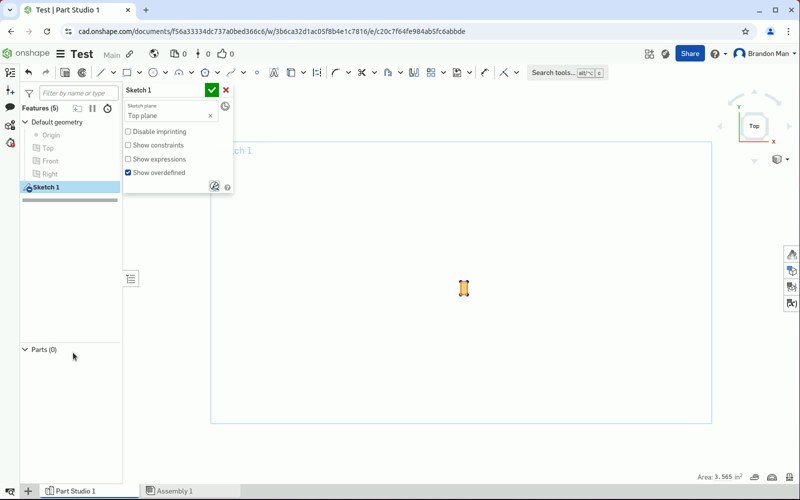
key(shift+e)
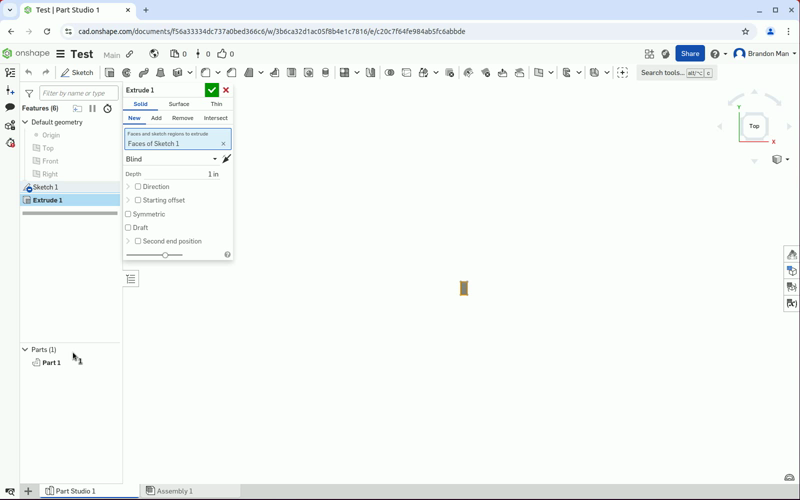
mouse_move(143, 106)
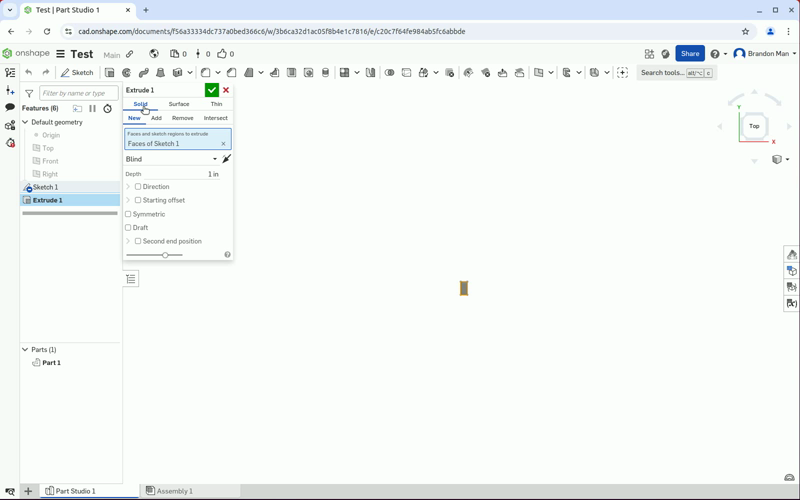
click(143, 106)
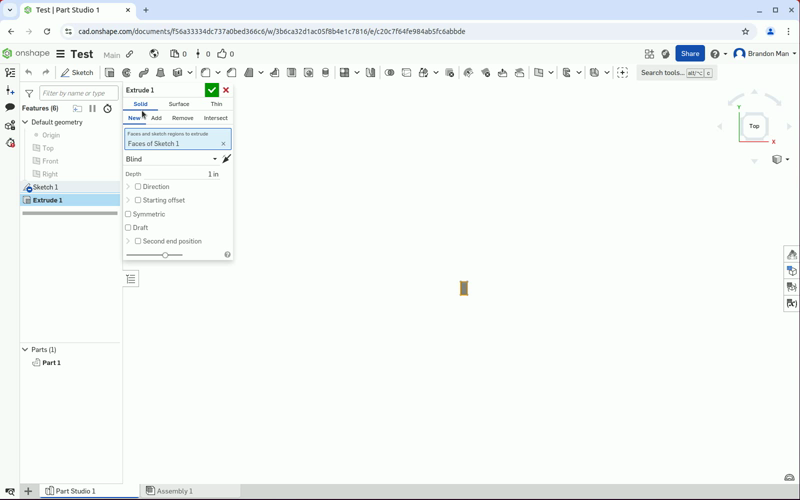
mouse_move(137, 120)
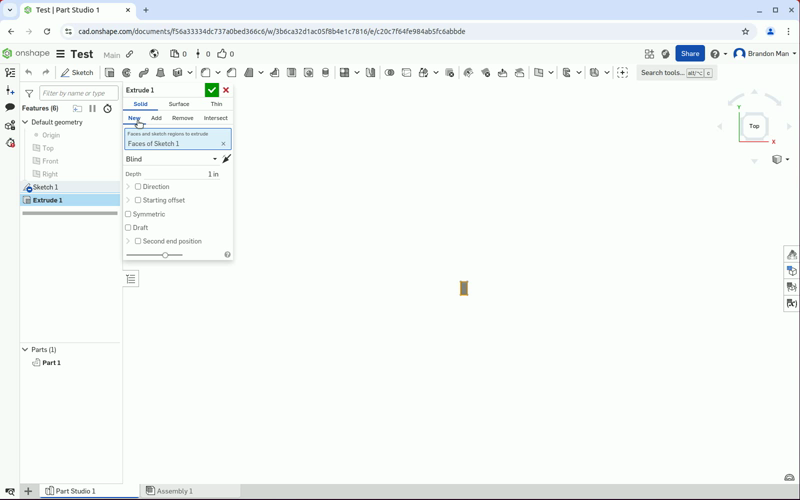
click(137, 120)
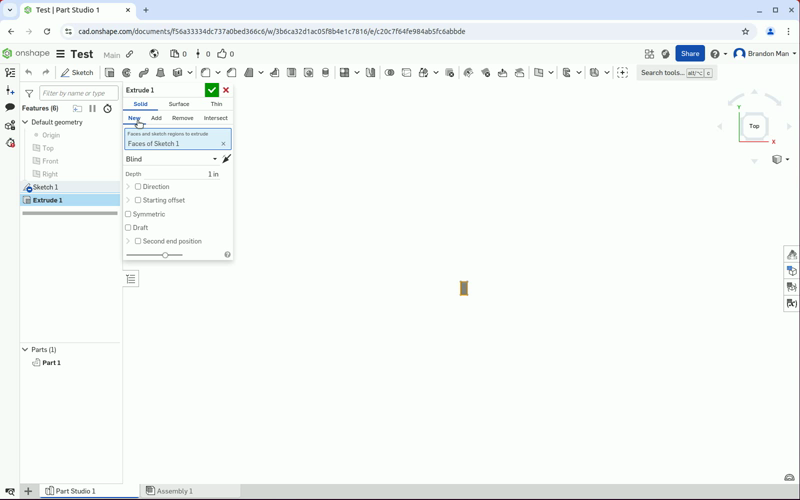
key(tab, 4)
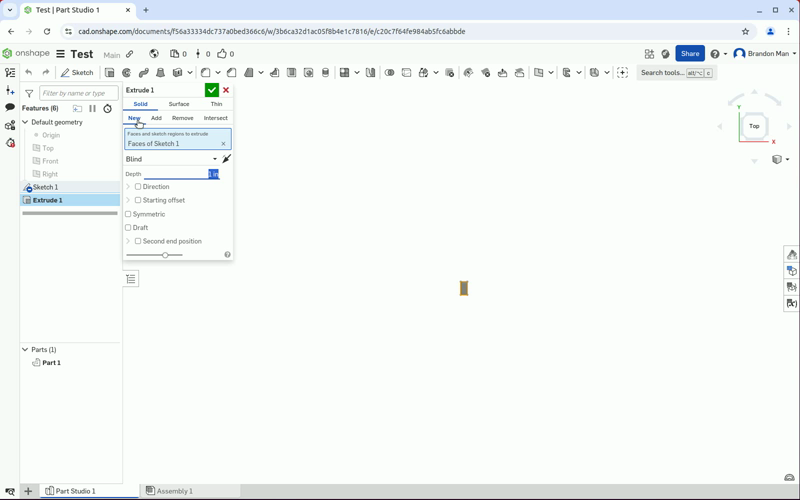
text(23.108)
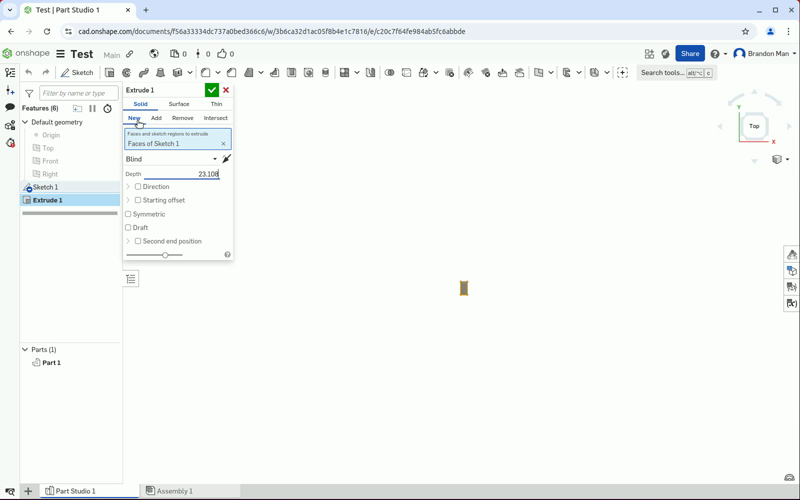
key(enter)
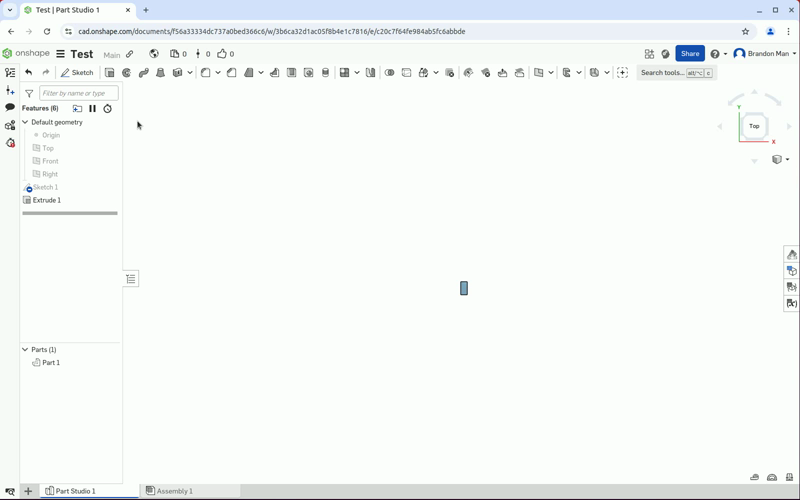
key(shift+h)
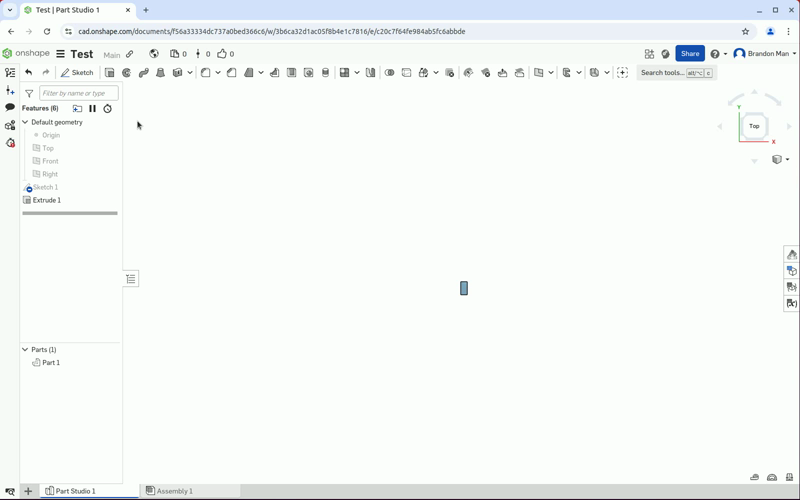
key(shift+h)
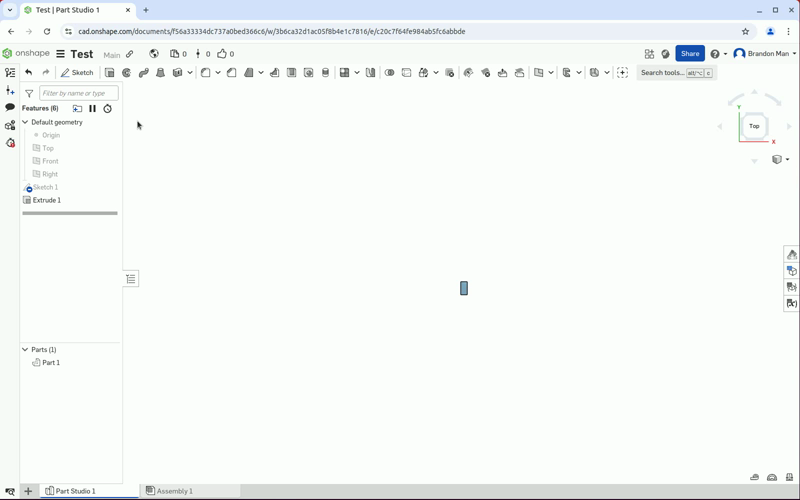
mouse_move(73, 189)
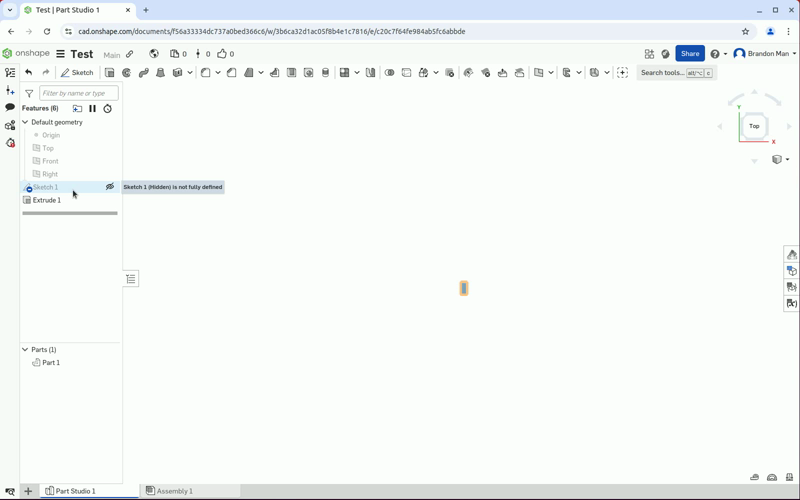
click(73, 189)
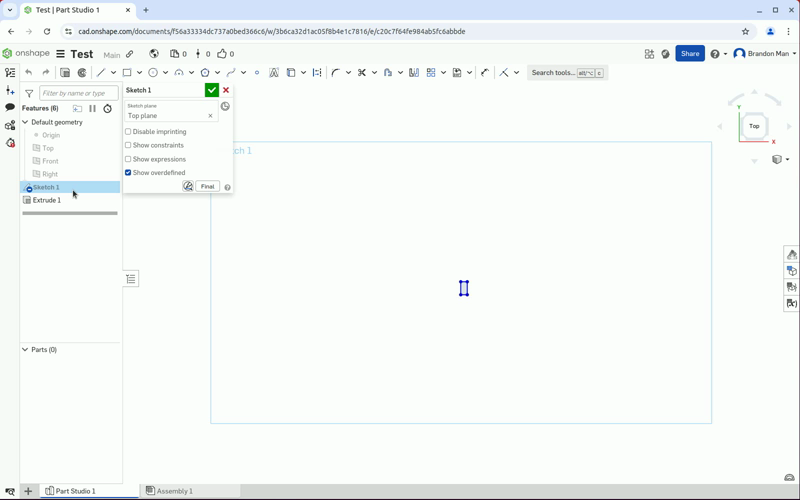
mouse_move(229, 92)
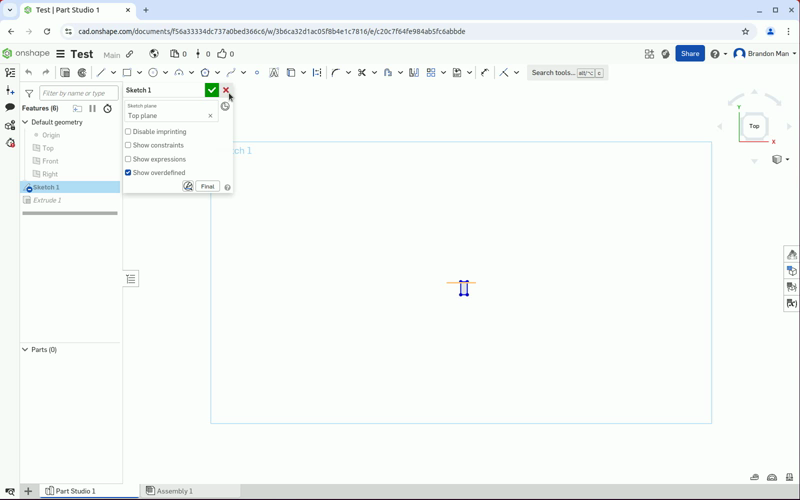
click(229, 92)
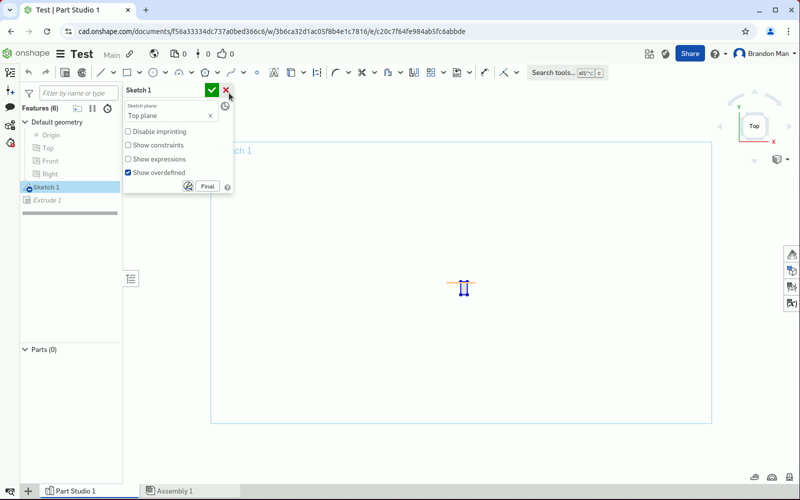
key(shift+s)
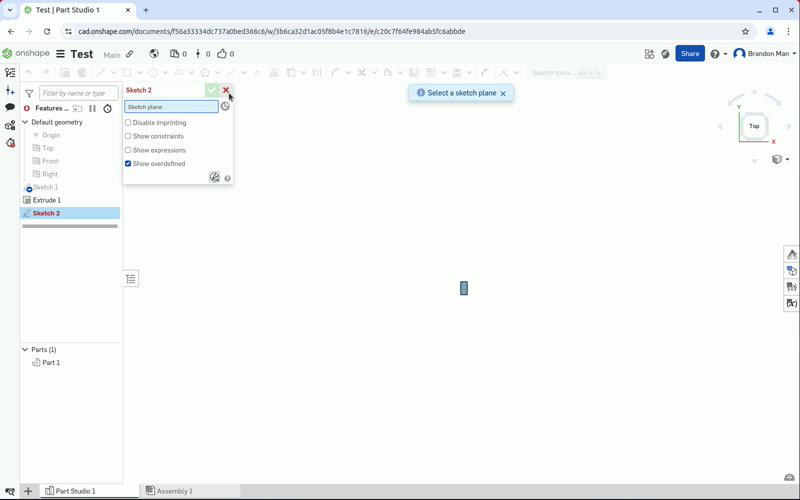
mouse_move(73, 150)
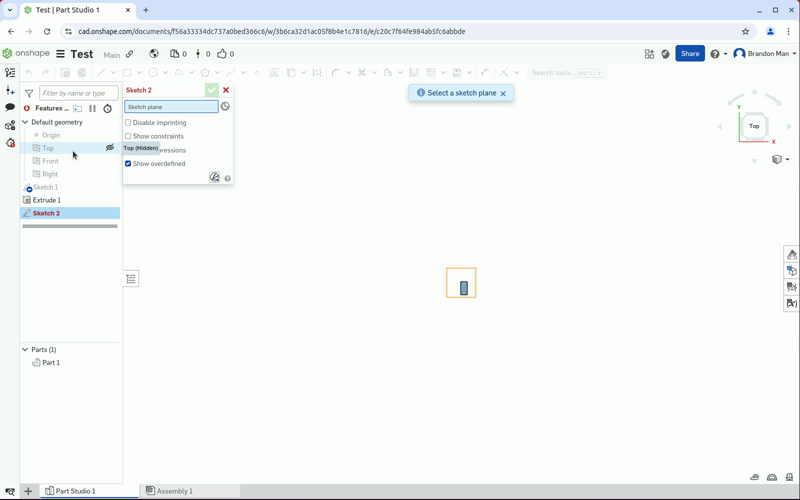
click(73, 150)
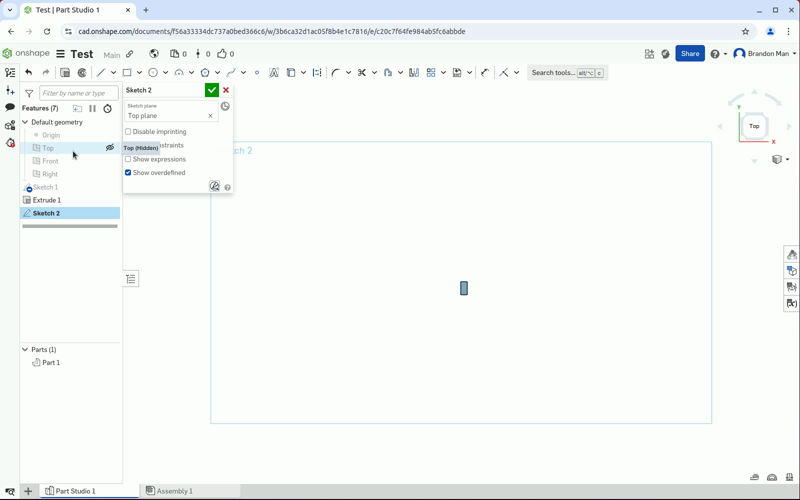
mouse_move(73, 352)
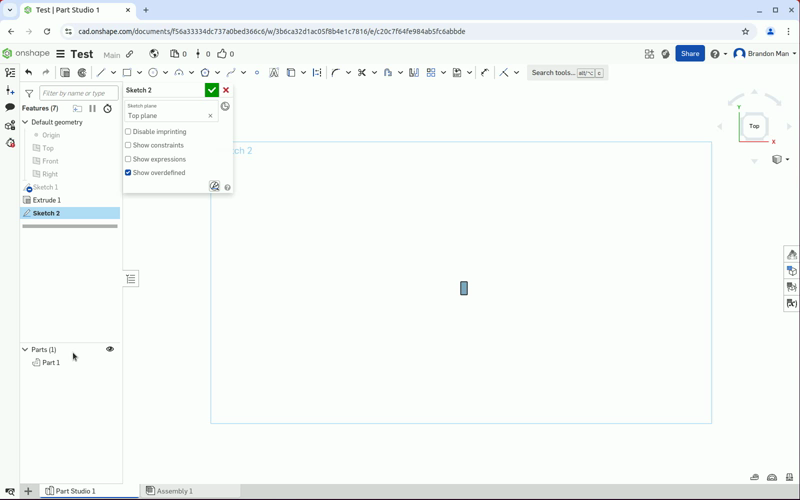
key(y)
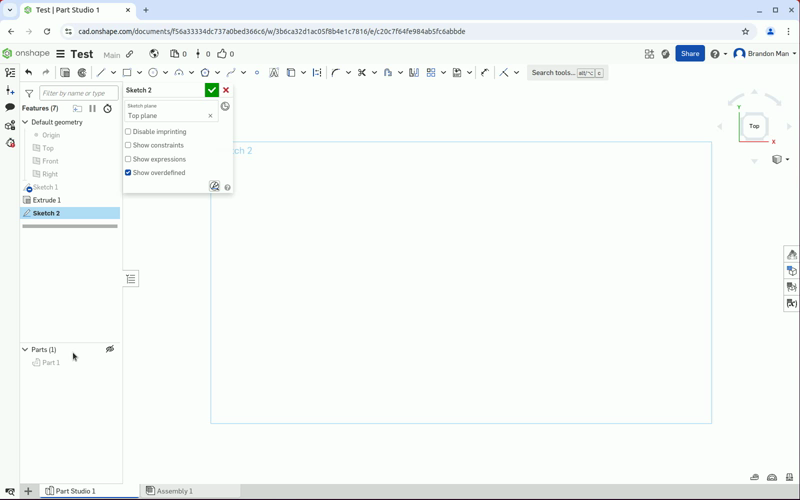
key(l)
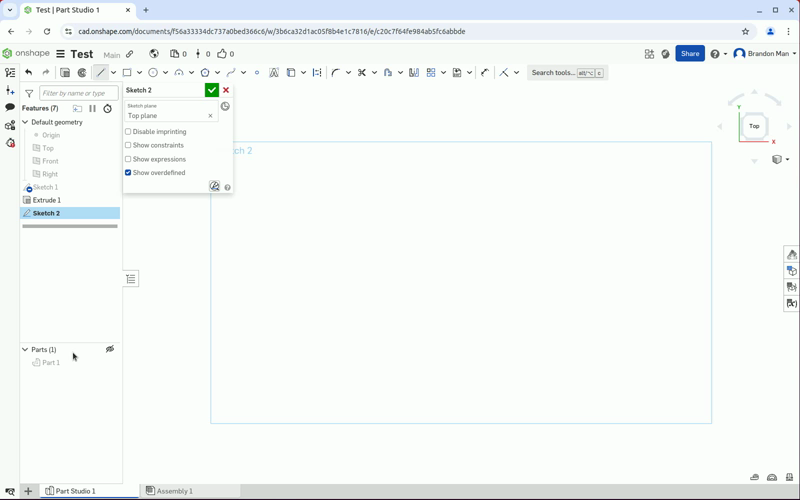
key_down(shift)
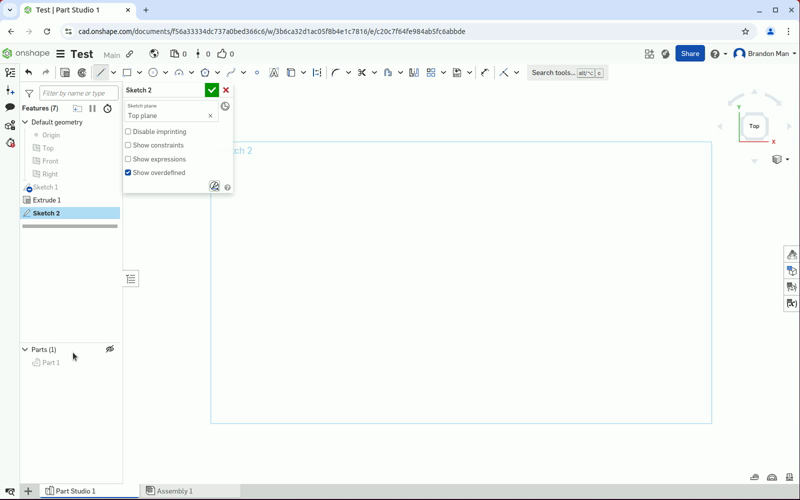
mouse_move(460, 294)
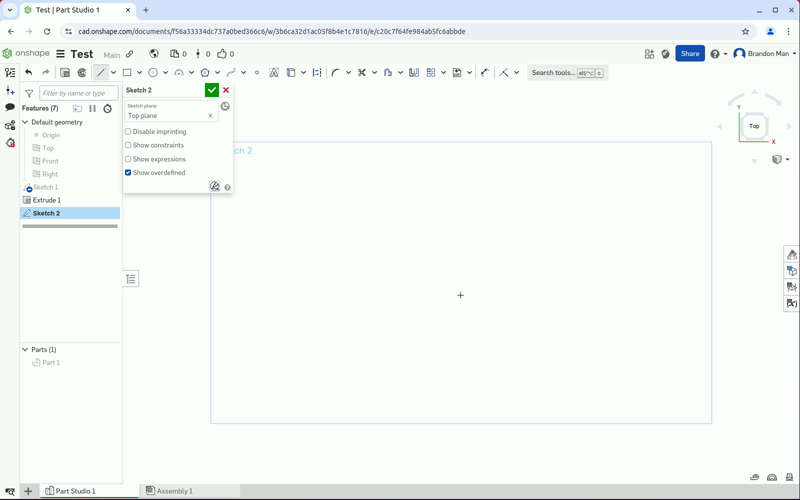
click(460, 294)
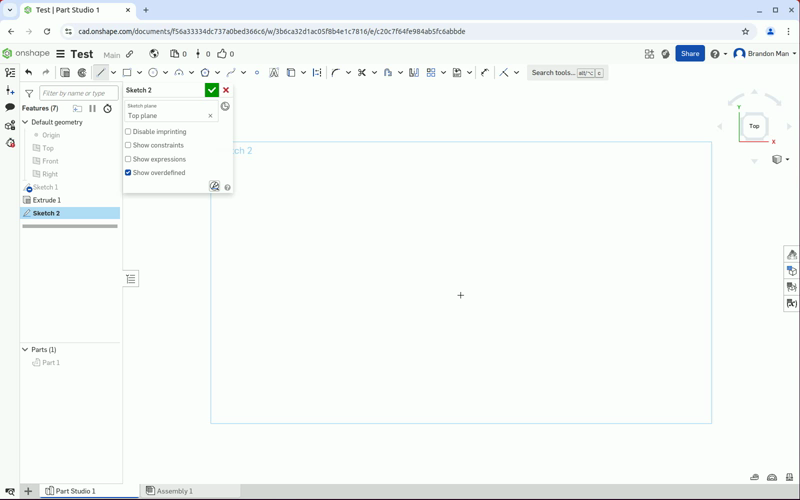
key_up(shift)
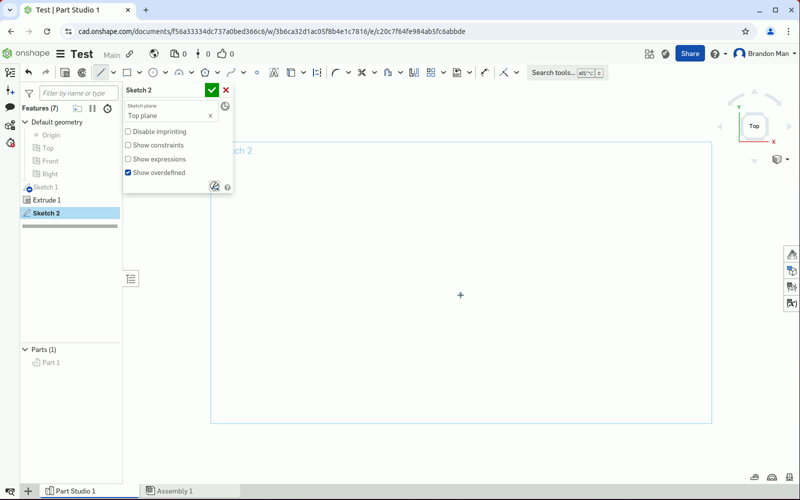
key_down(shift)
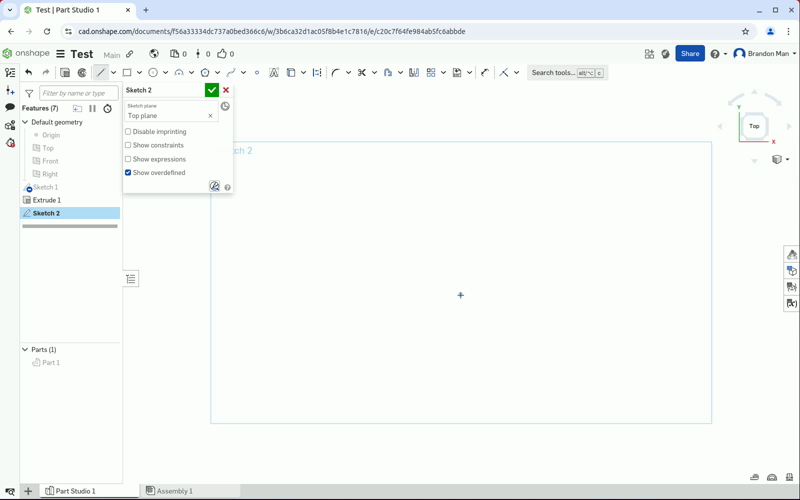
mouse_move(490, 294)
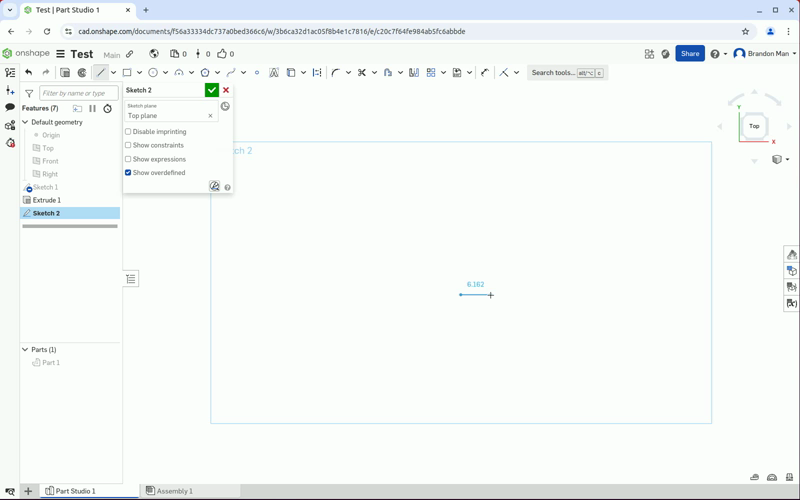
mouse_move(467, 294)
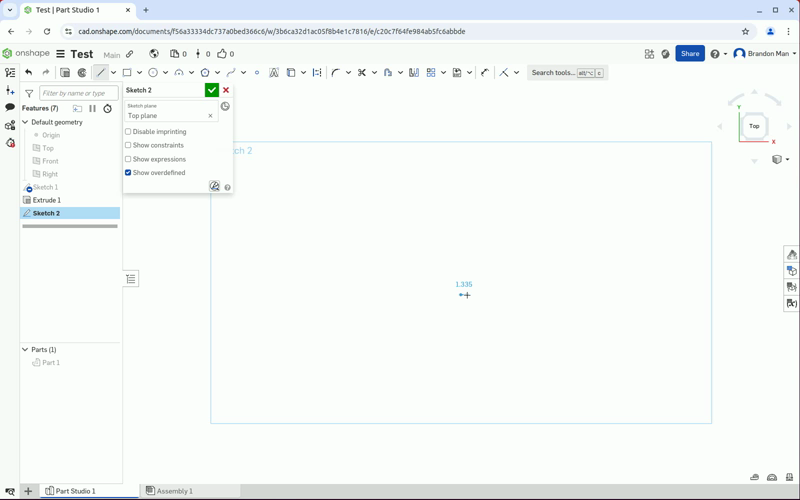
scroll(6)
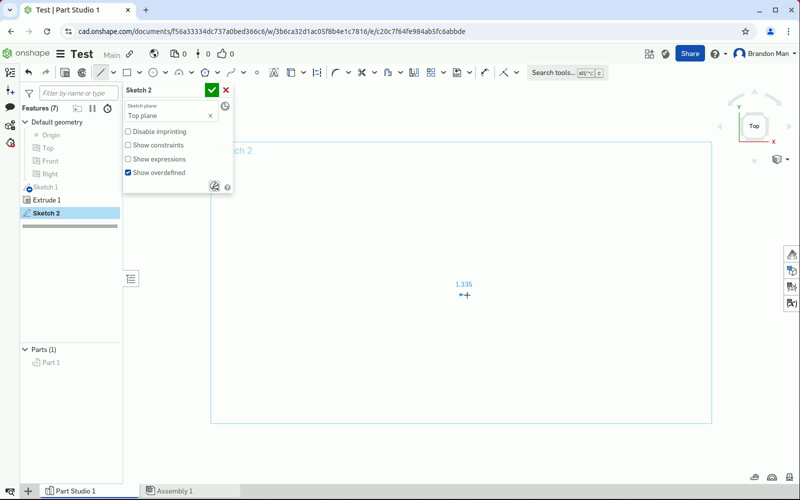
scroll(6)
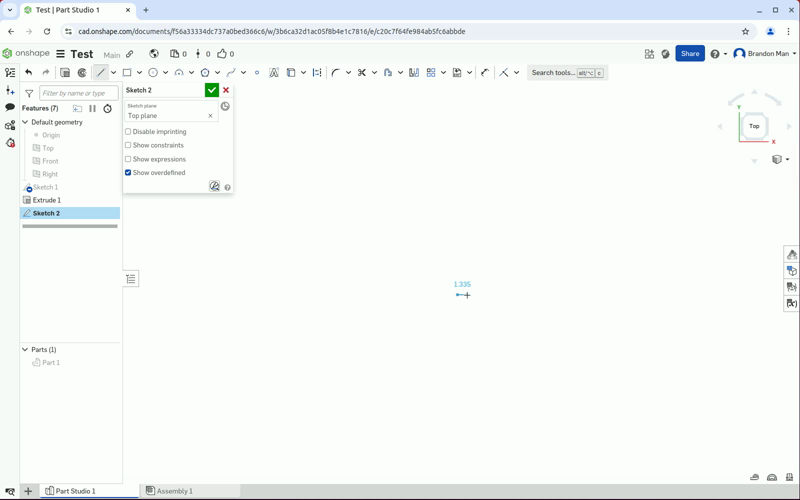
scroll(6)
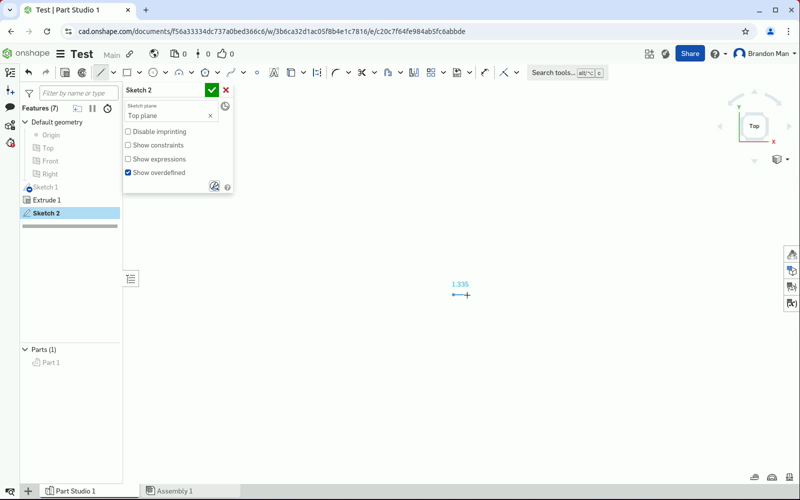
scroll(6)
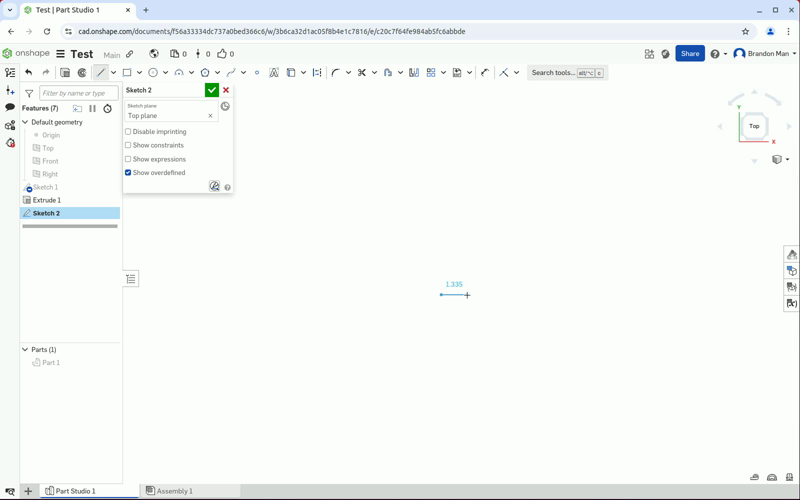
scroll(6)
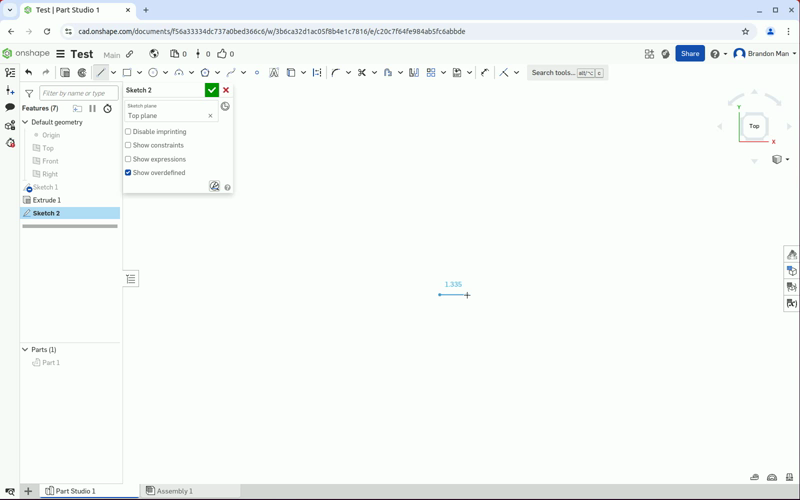
scroll(6)
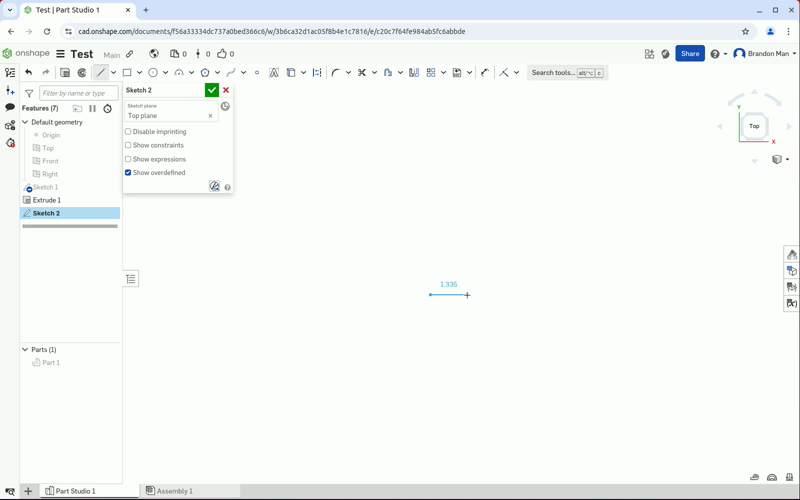
scroll(6)
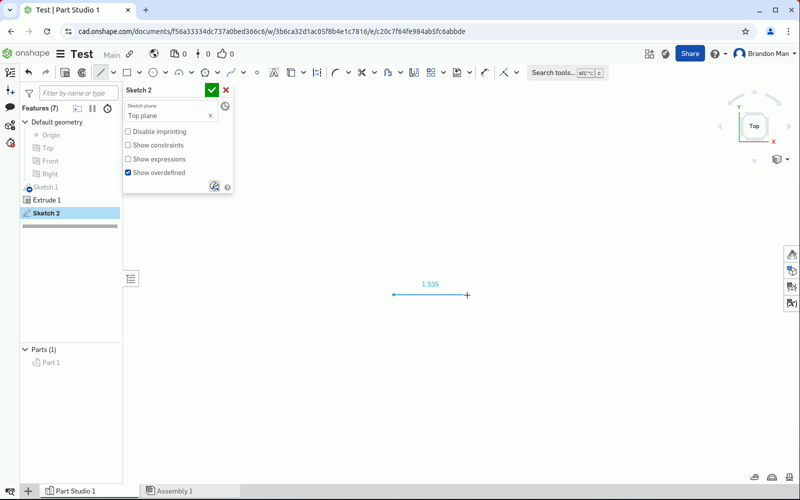
click(467, 294)
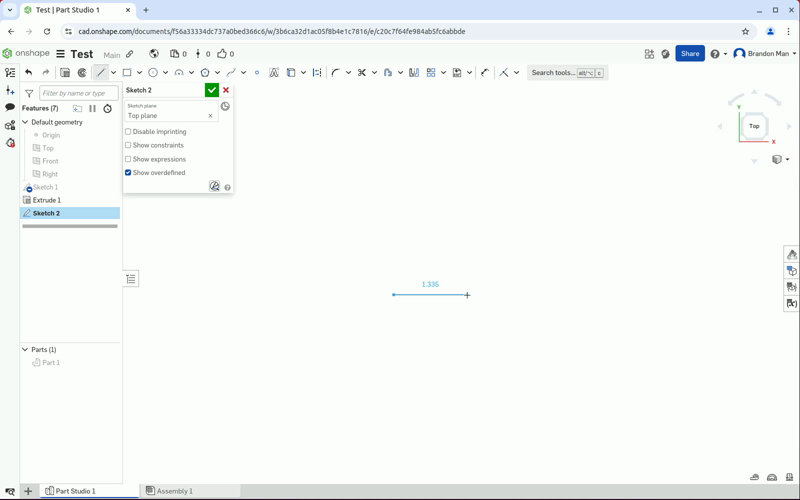
scroll(-6)
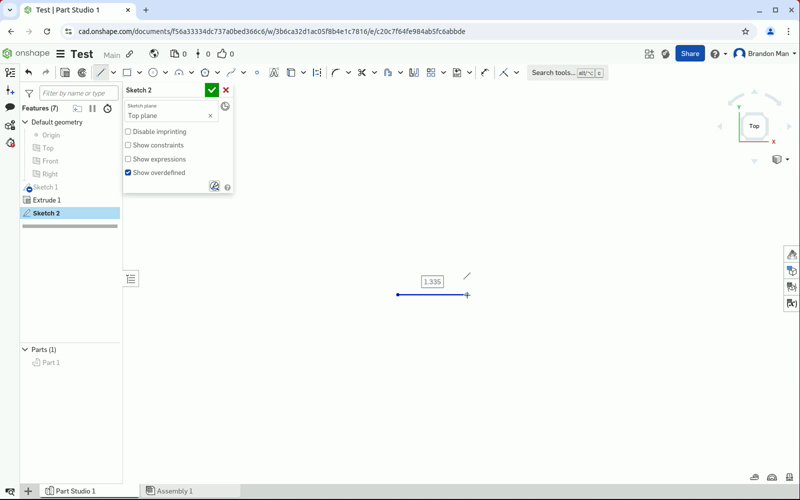
scroll(-6)
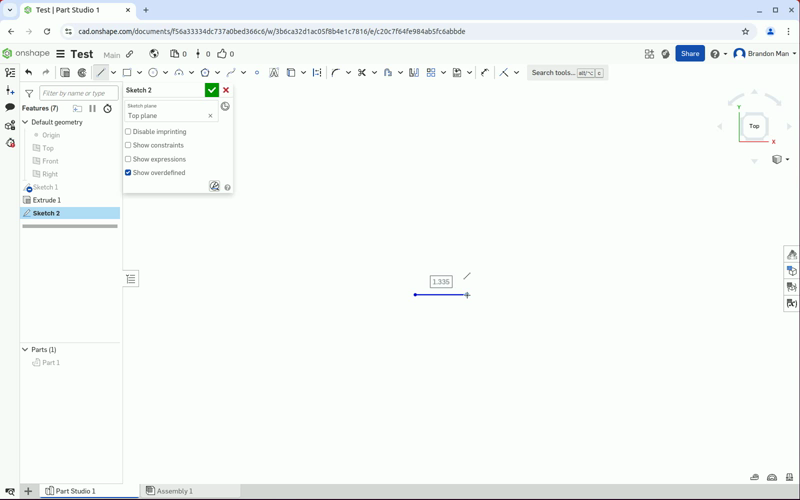
scroll(-6)
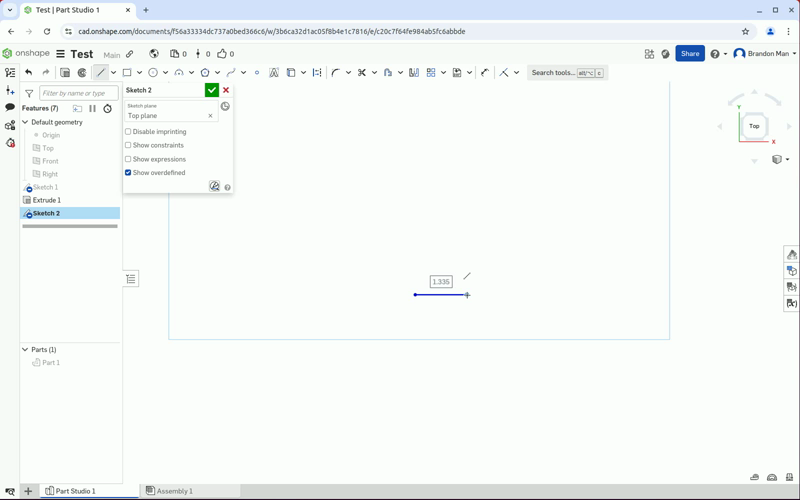
scroll(-6)
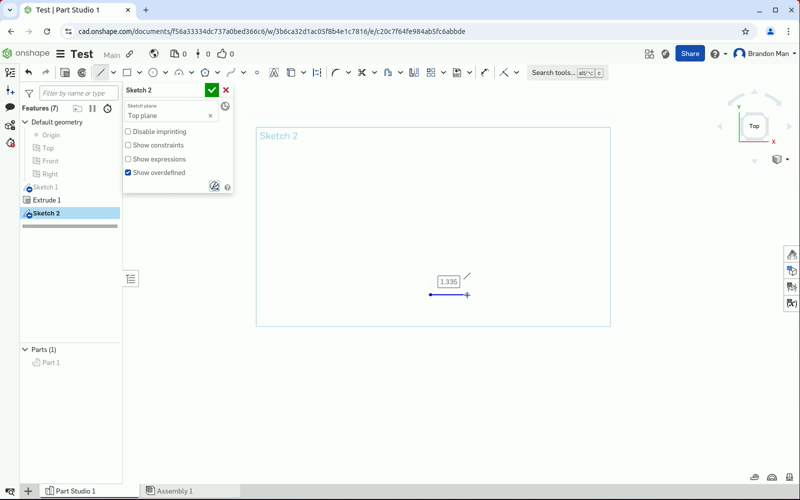
scroll(-6)
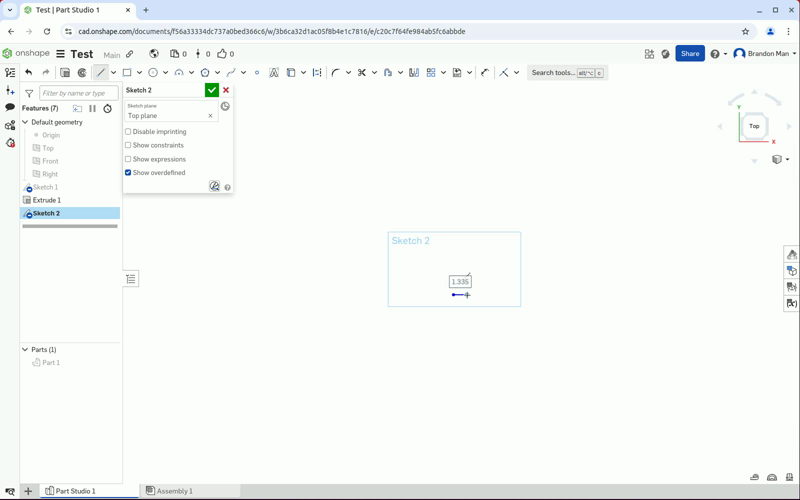
scroll(-6)
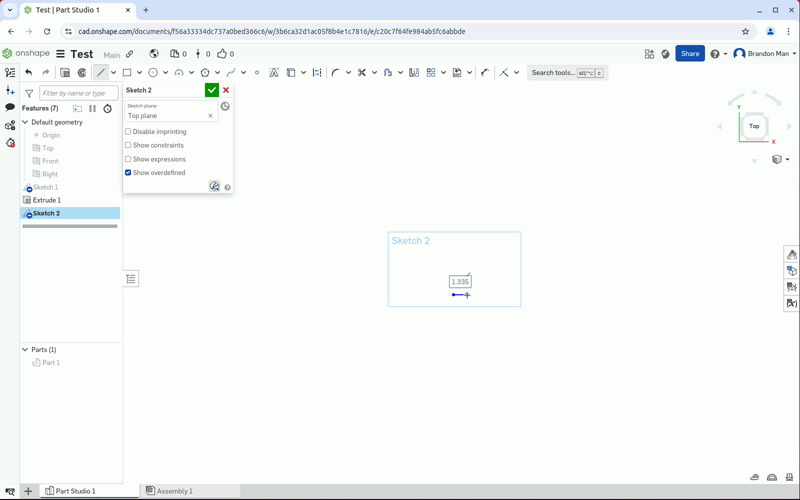
scroll(-6)
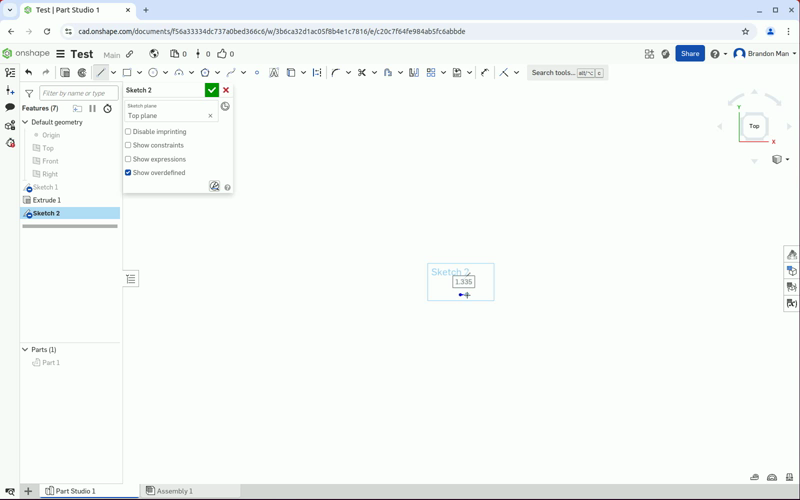
key_up(shift)
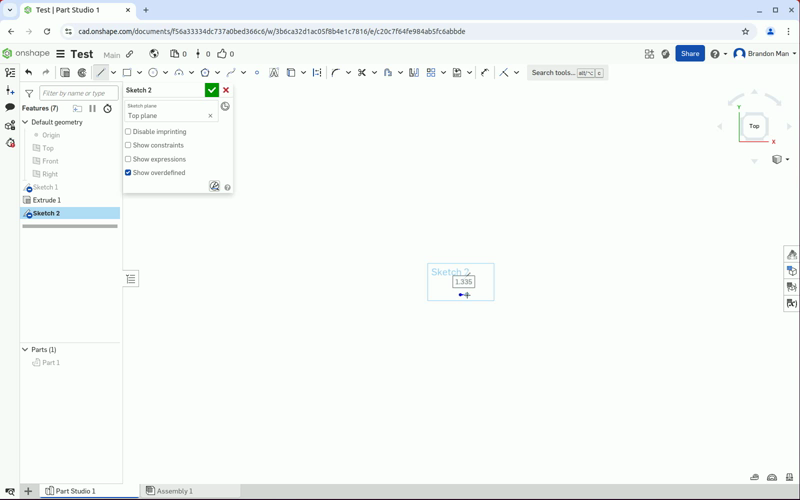
key_down(shift)
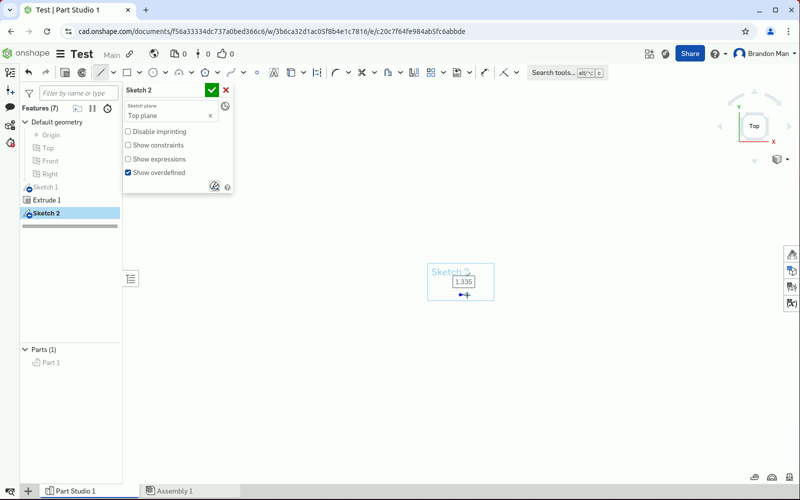
mouse_move(497, 294)
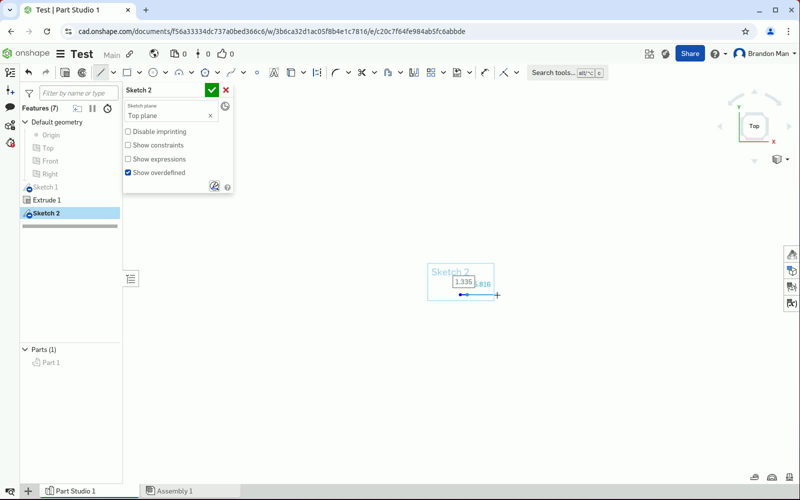
mouse_move(467, 281)
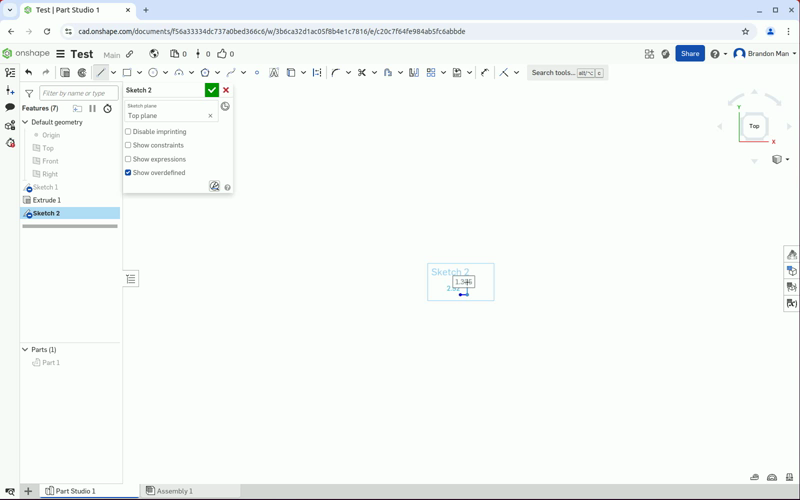
click(467, 281)
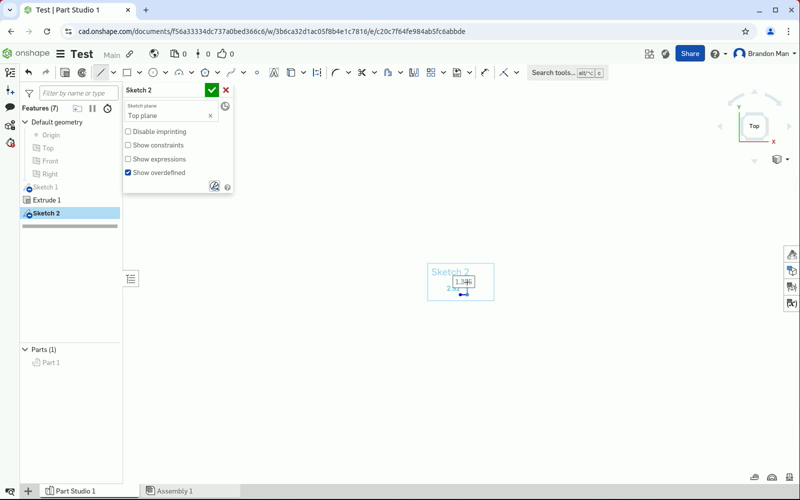
key_up(shift)
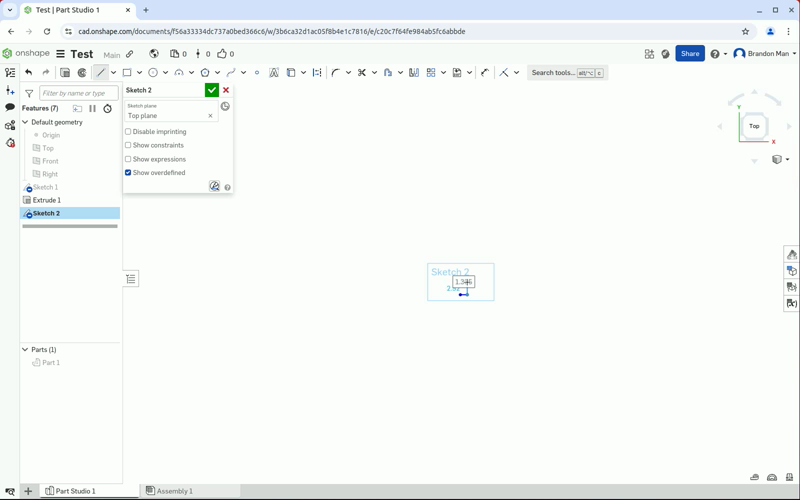
key_down(shift)
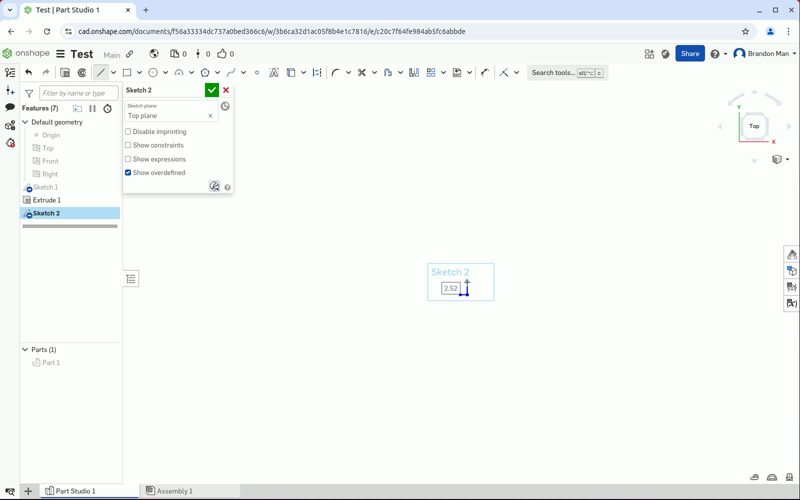
mouse_move(497, 281)
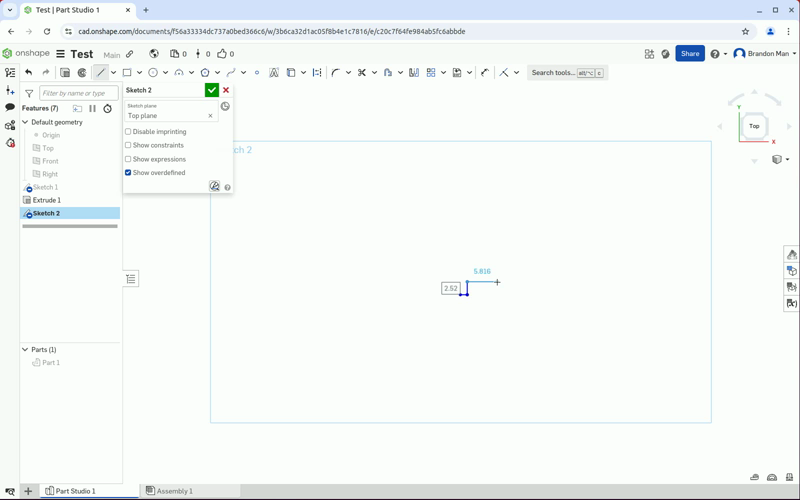
mouse_move(460, 281)
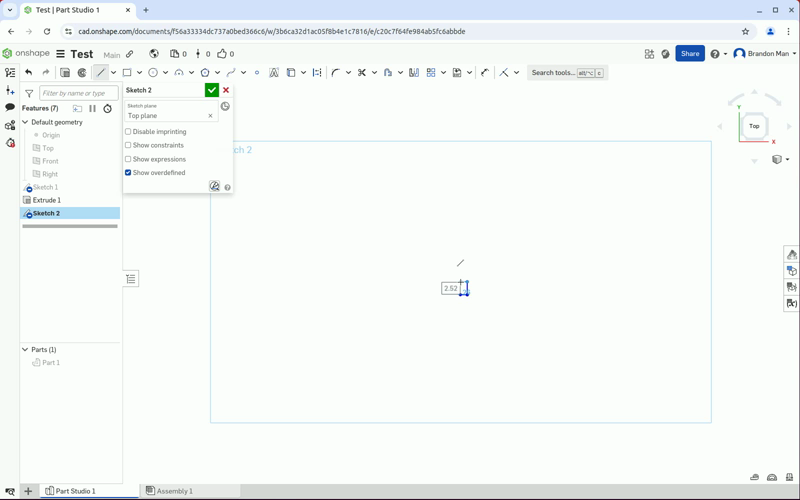
scroll(6)
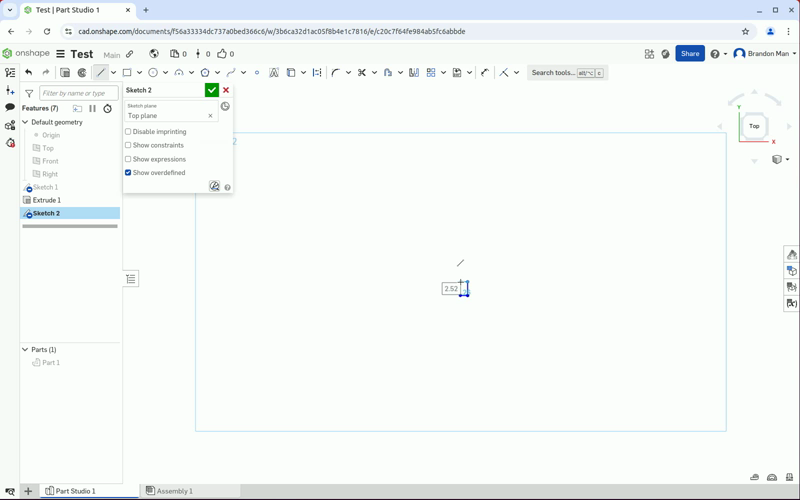
scroll(6)
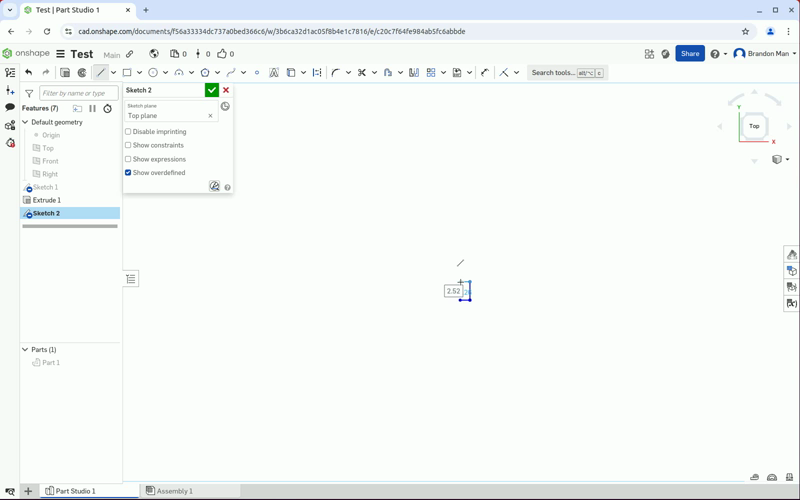
scroll(6)
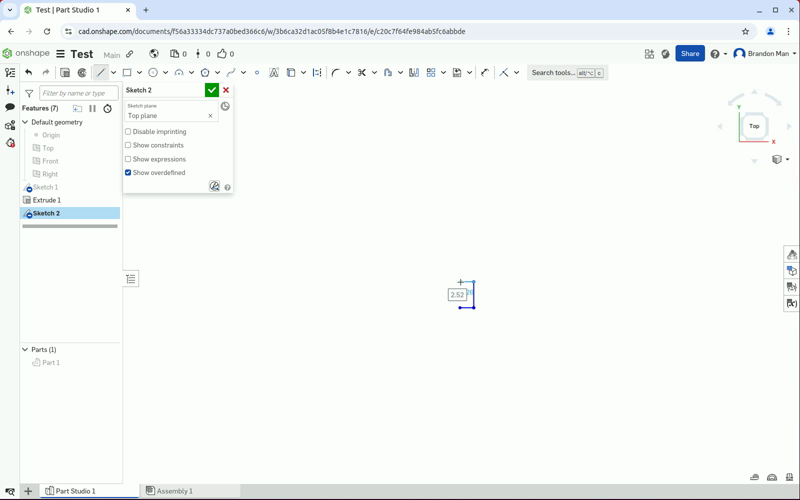
scroll(6)
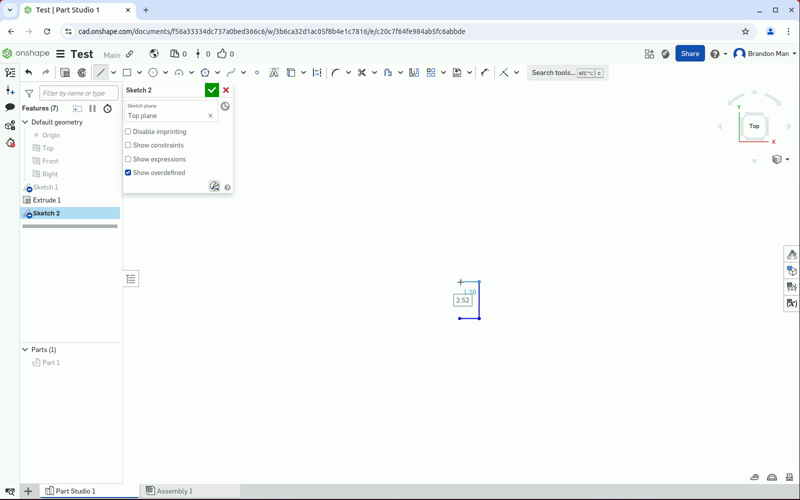
scroll(6)
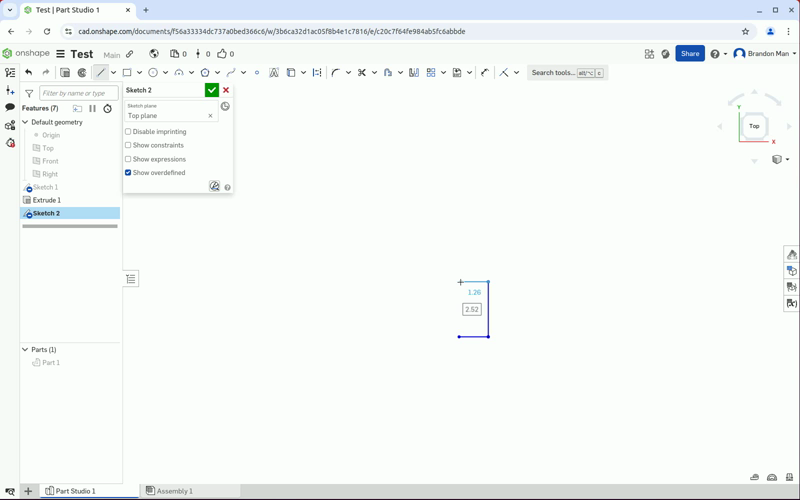
scroll(6)
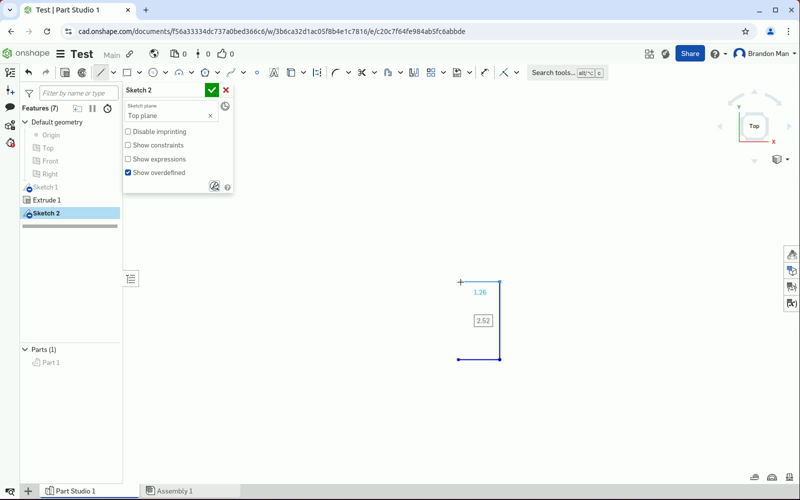
scroll(6)
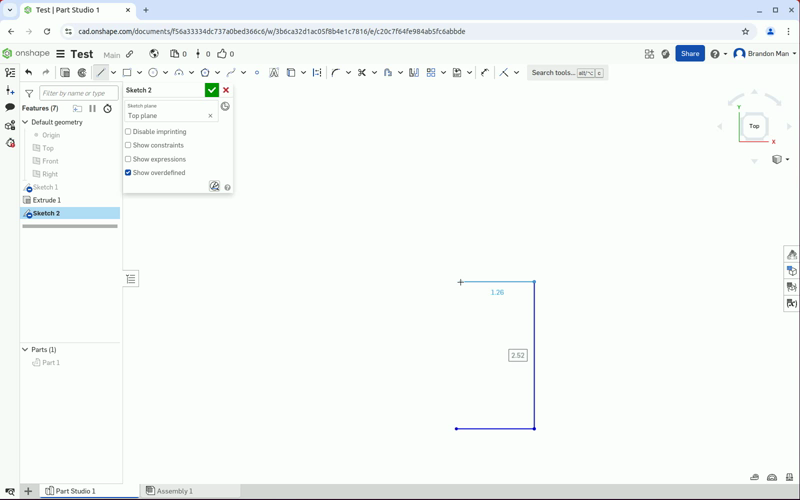
click(460, 281)
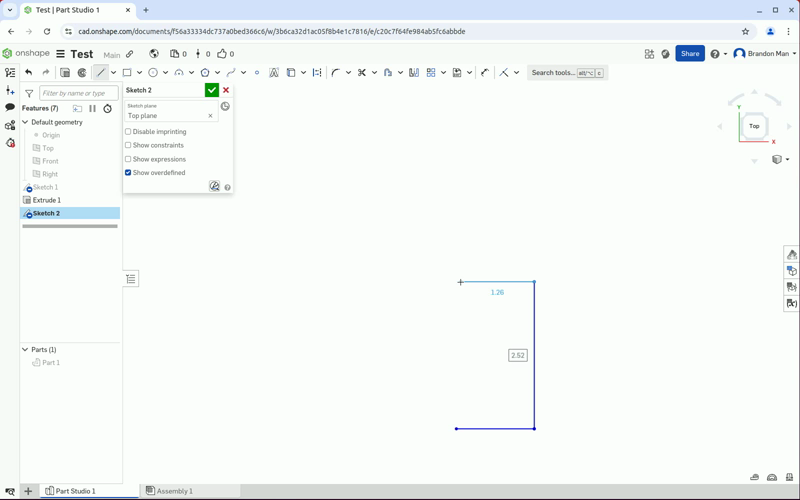
scroll(-6)
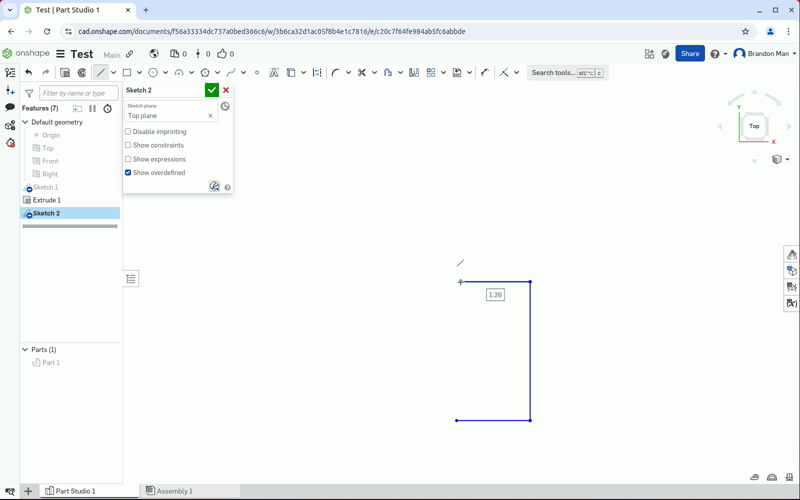
scroll(-6)
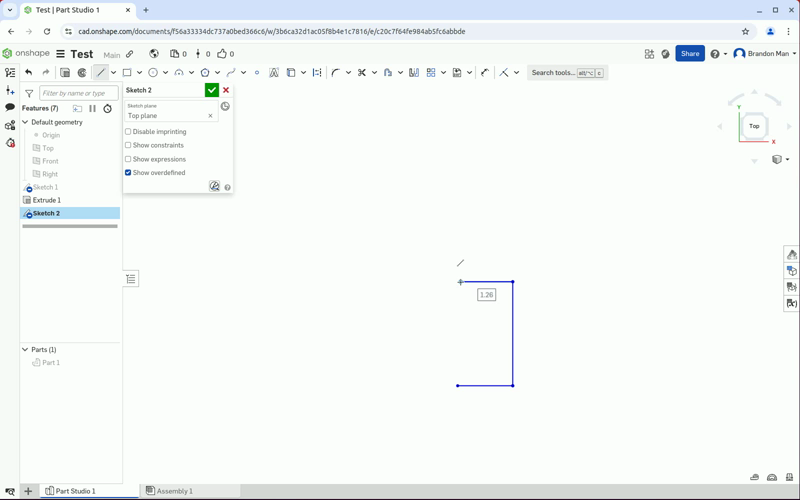
scroll(-6)
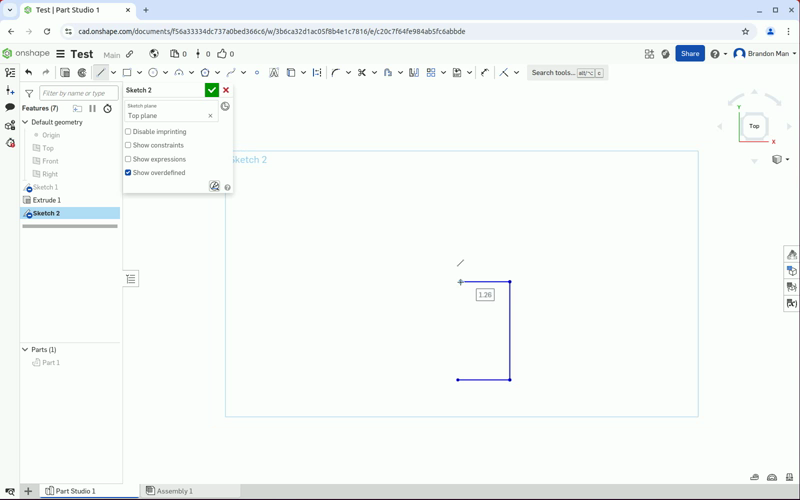
scroll(-6)
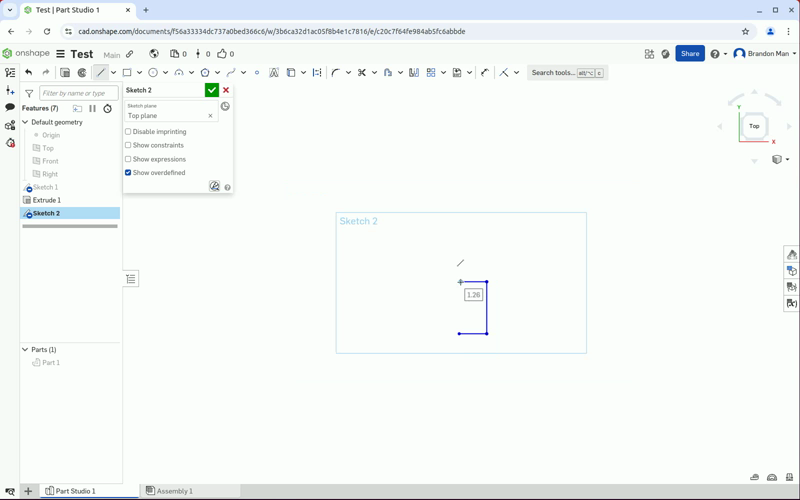
scroll(-6)
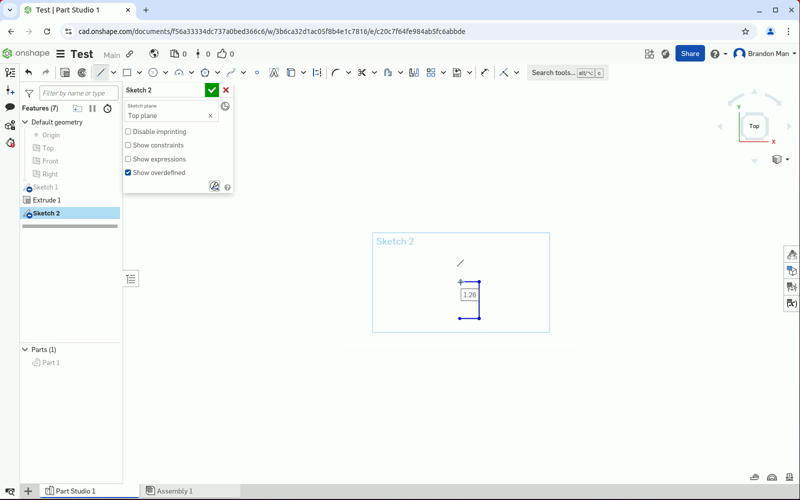
scroll(-6)
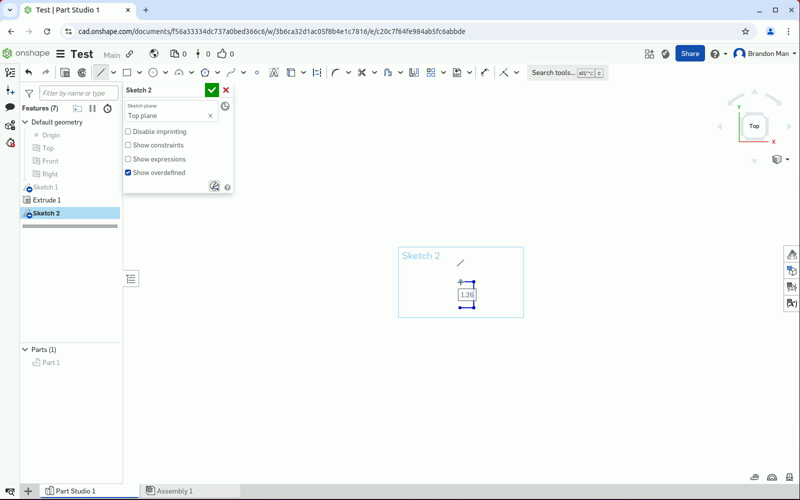
scroll(-6)
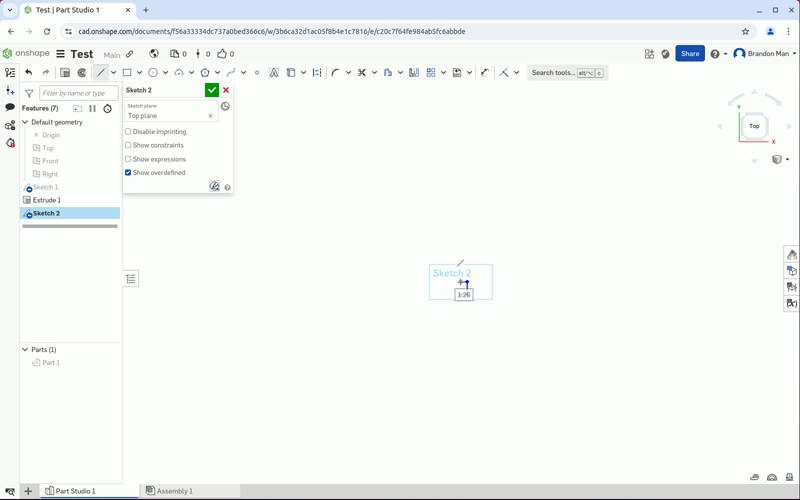
key_up(shift)
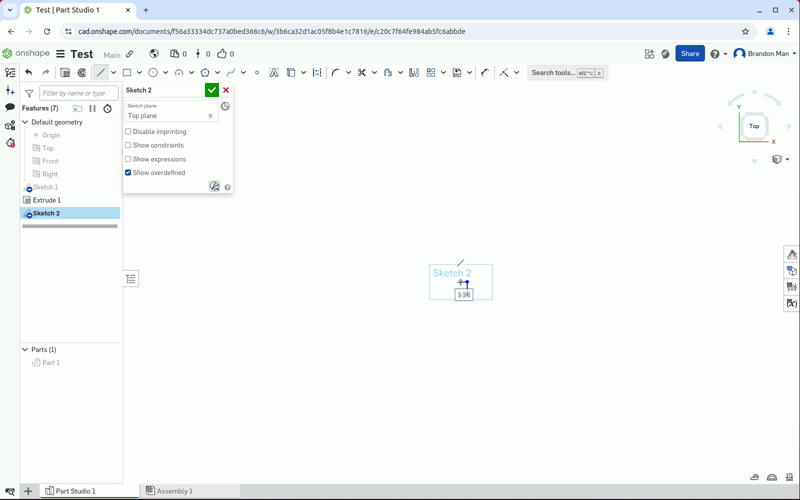
mouse_move(490, 281)
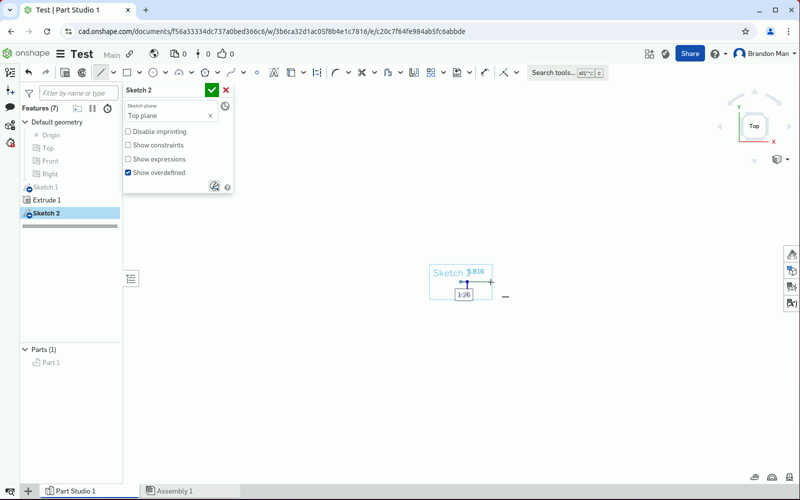
key_down(shift)
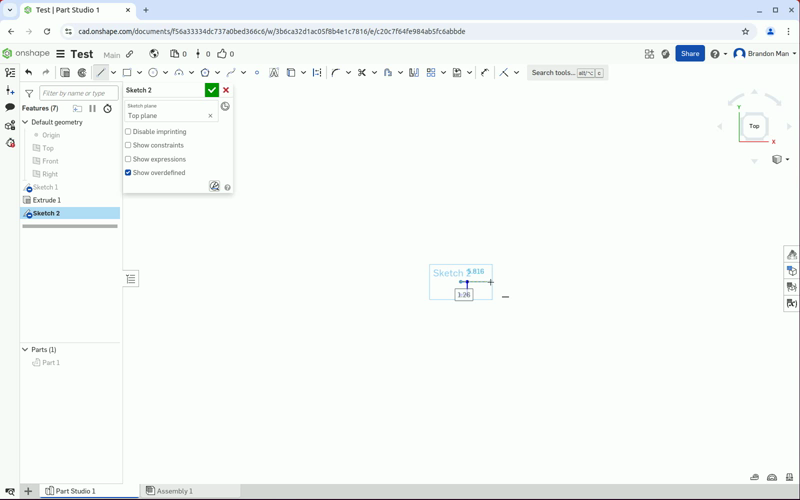
mouse_move(460, 294)
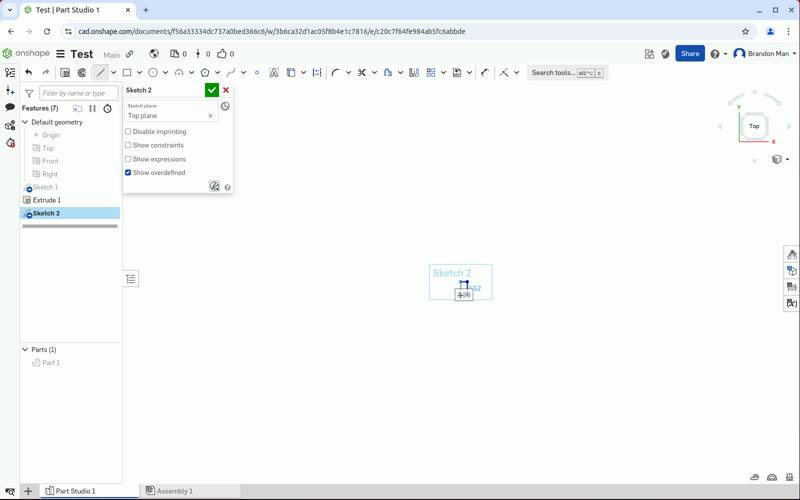
key_up(shift)
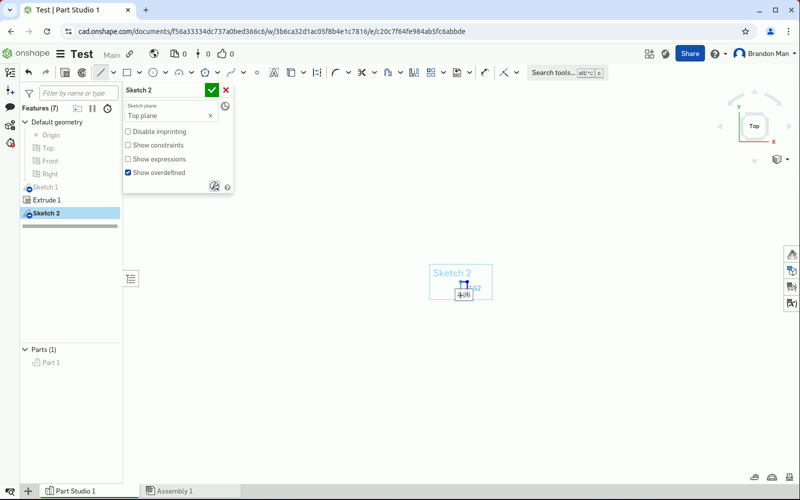
click(460, 294)
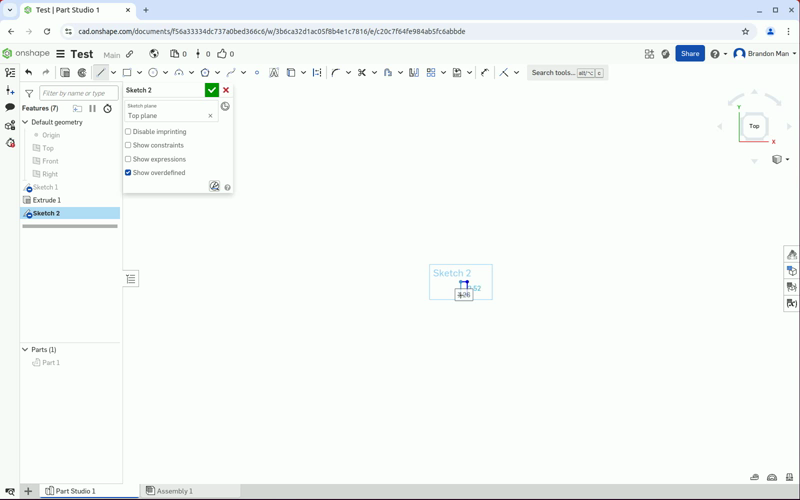
key(esc)
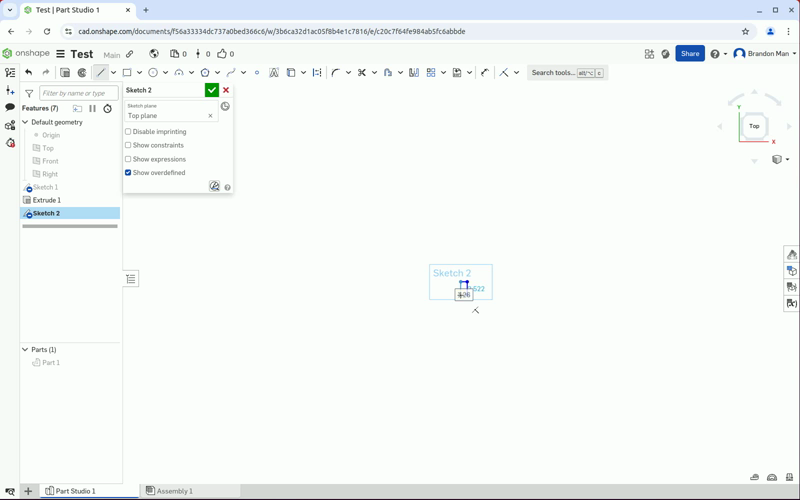
mouse_move(466, 286)
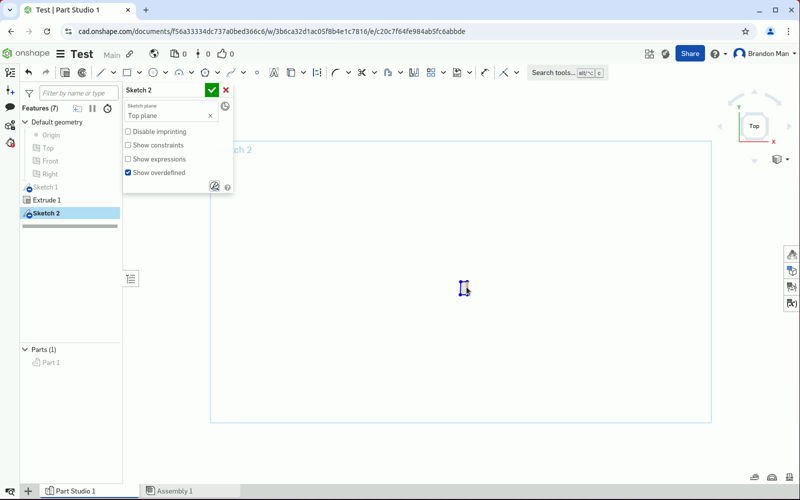
scroll(6)
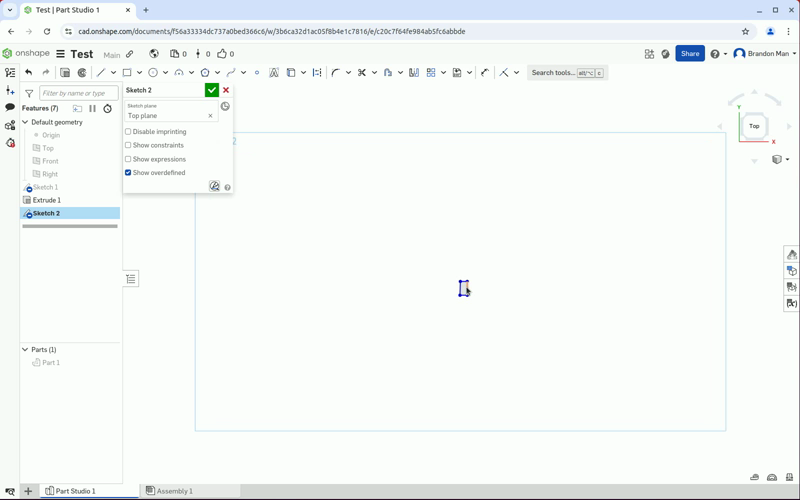
scroll(6)
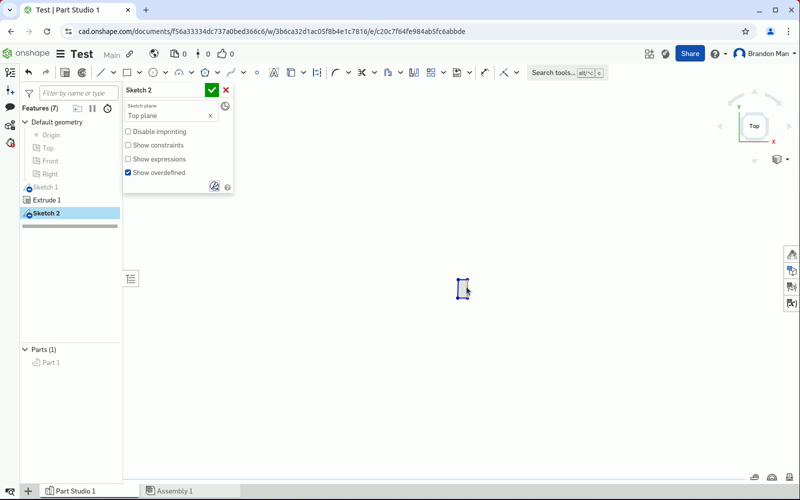
scroll(6)
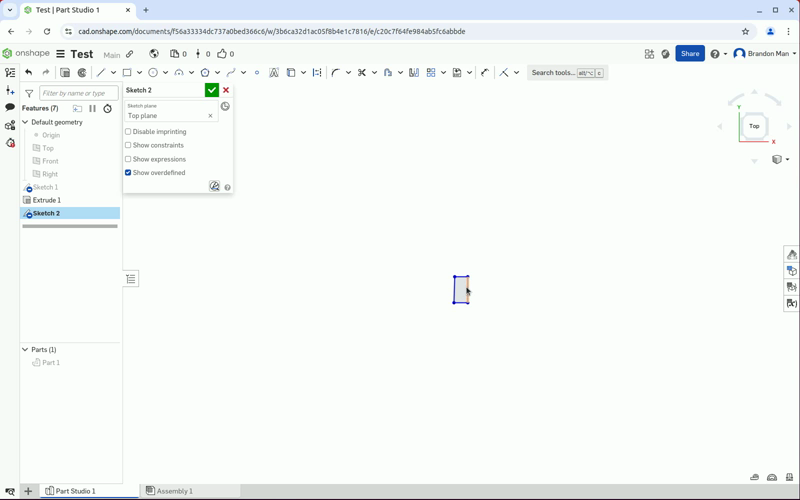
scroll(6)
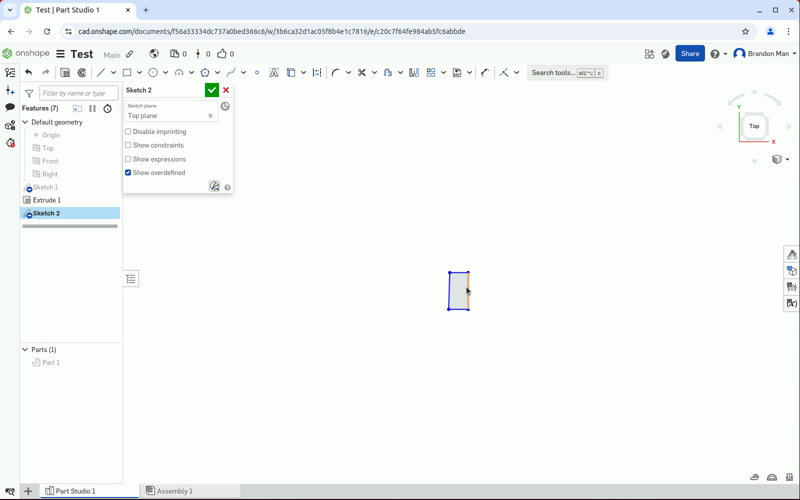
scroll(6)
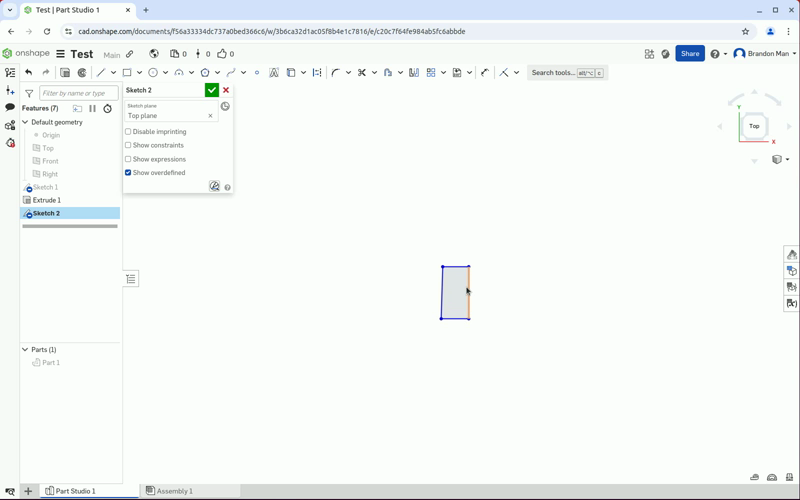
scroll(6)
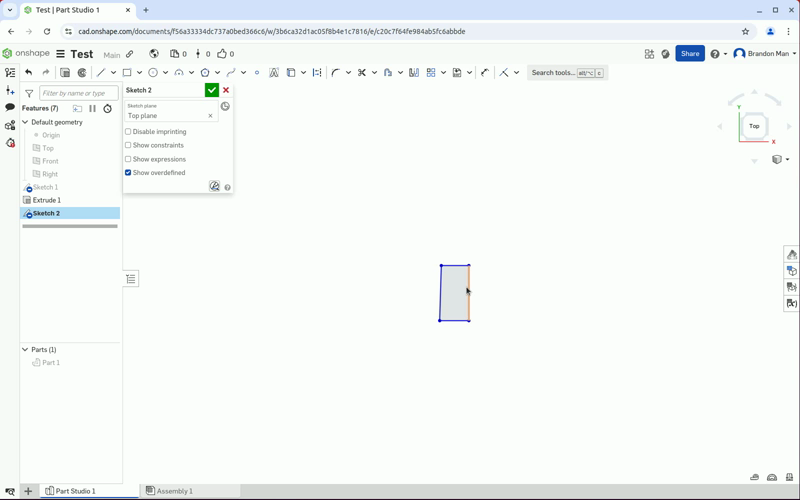
scroll(6)
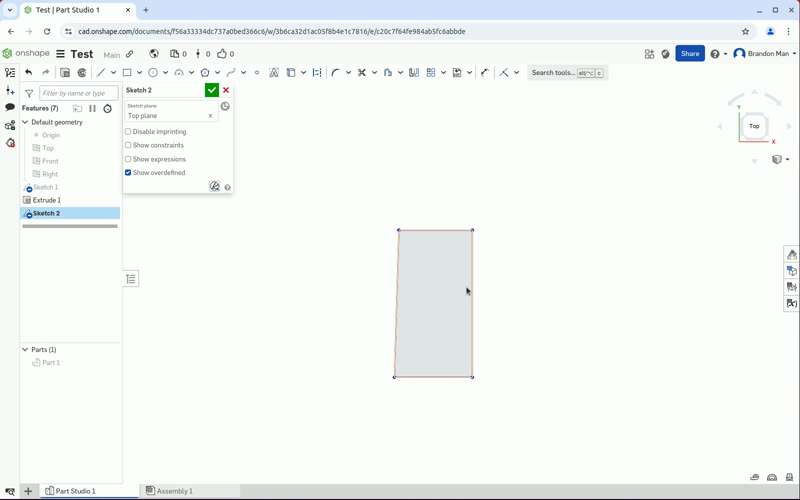
click(466, 286)
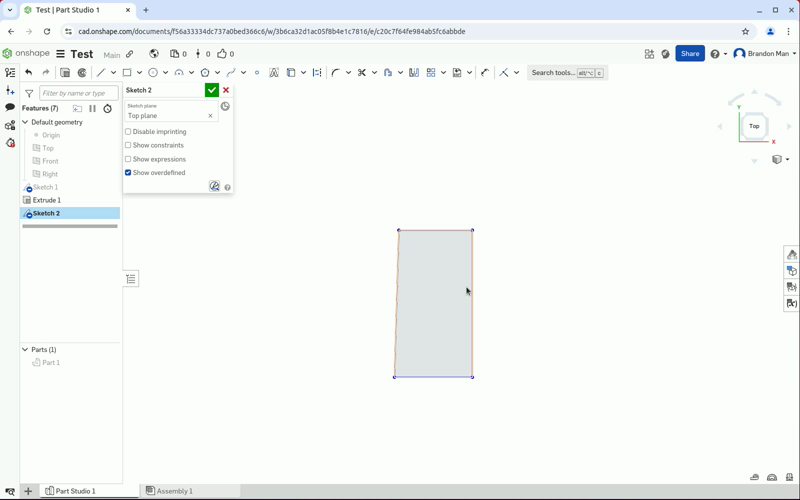
scroll(-6)
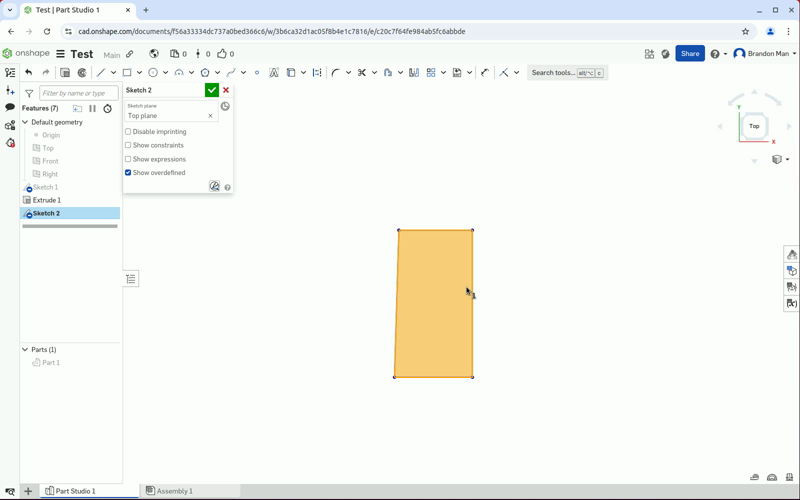
scroll(-6)
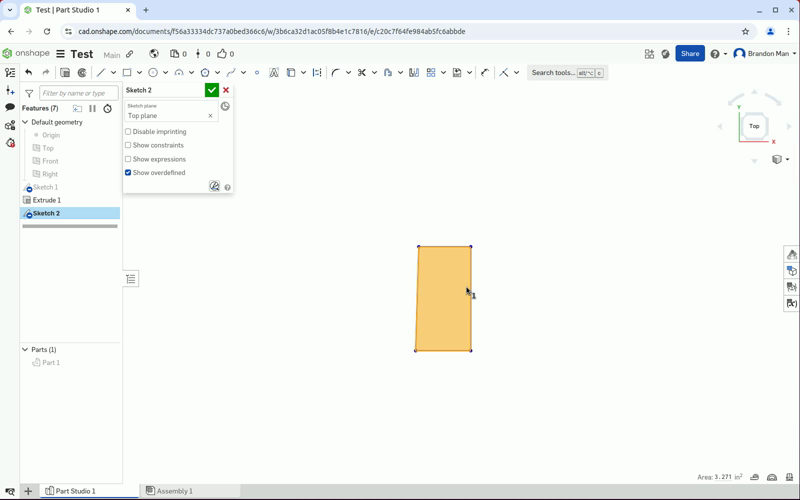
scroll(-6)
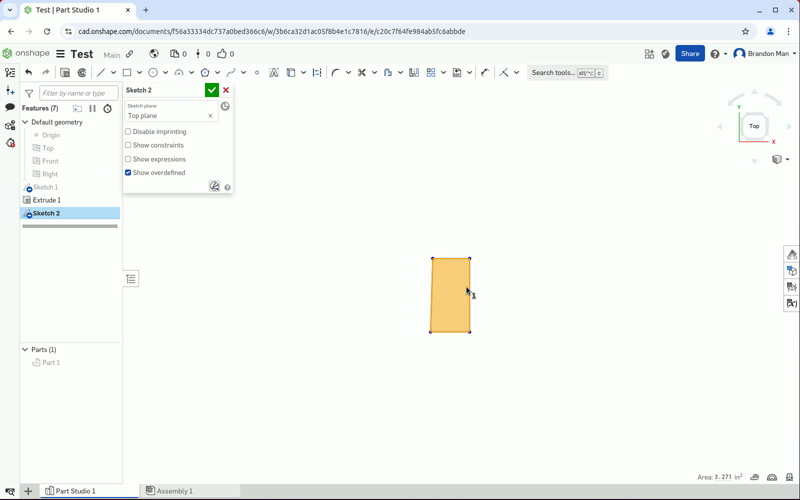
scroll(-6)
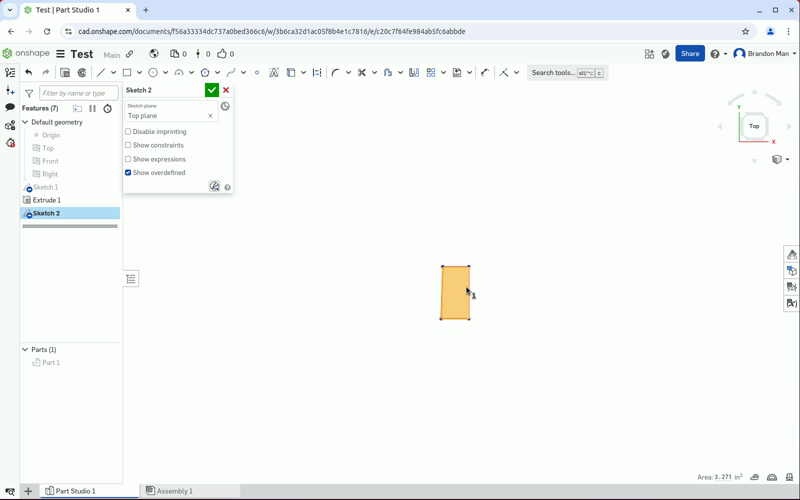
scroll(-6)
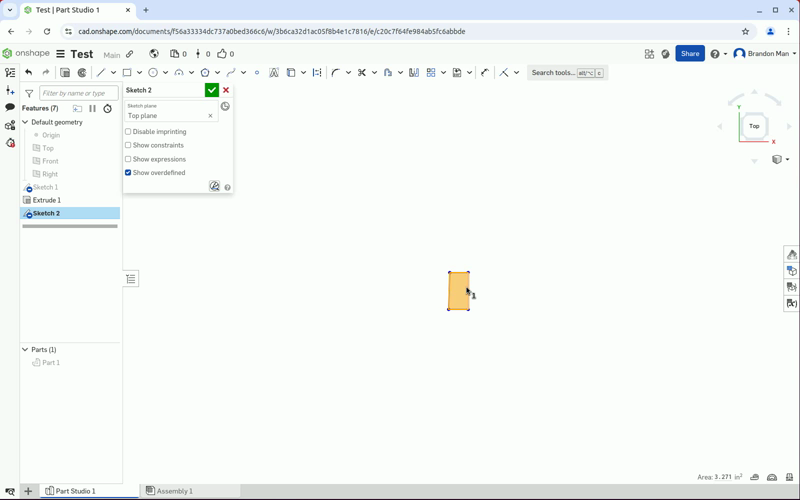
scroll(-6)
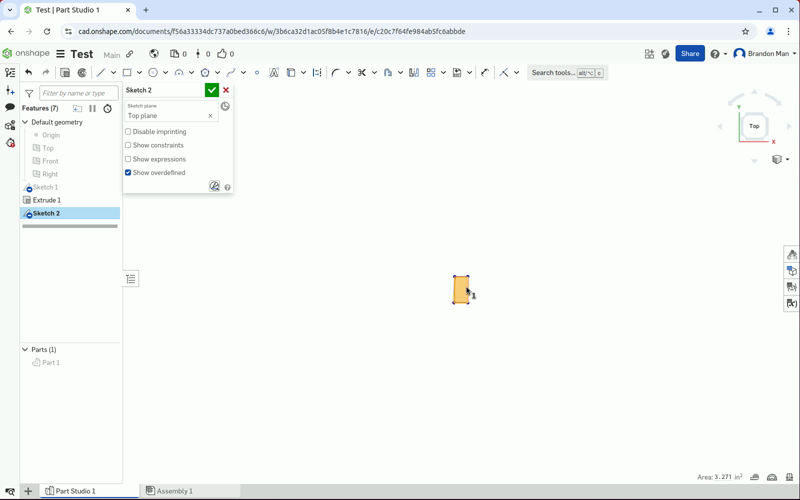
scroll(-6)
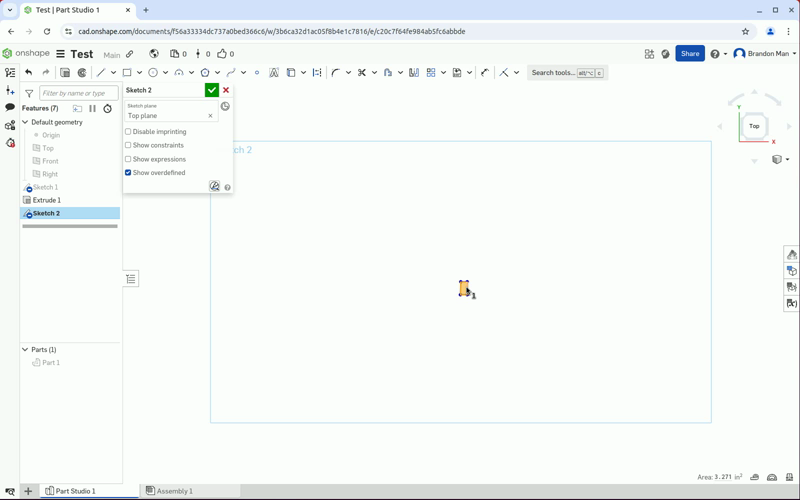
mouse_move(73, 352)
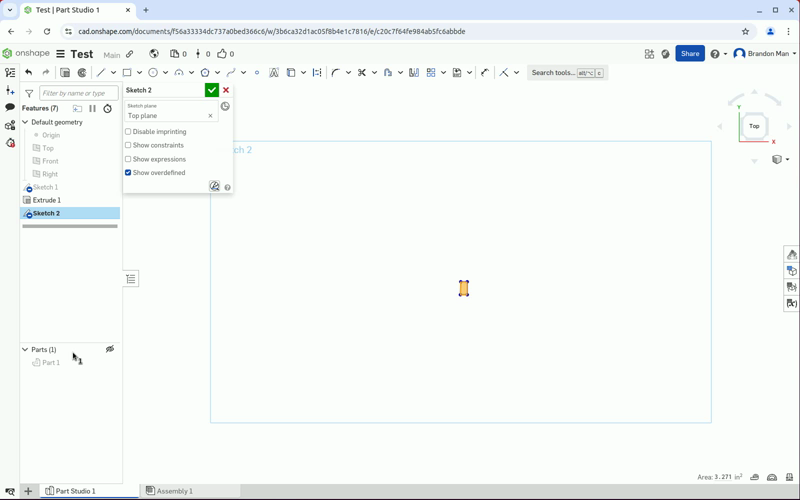
key(shift+y)
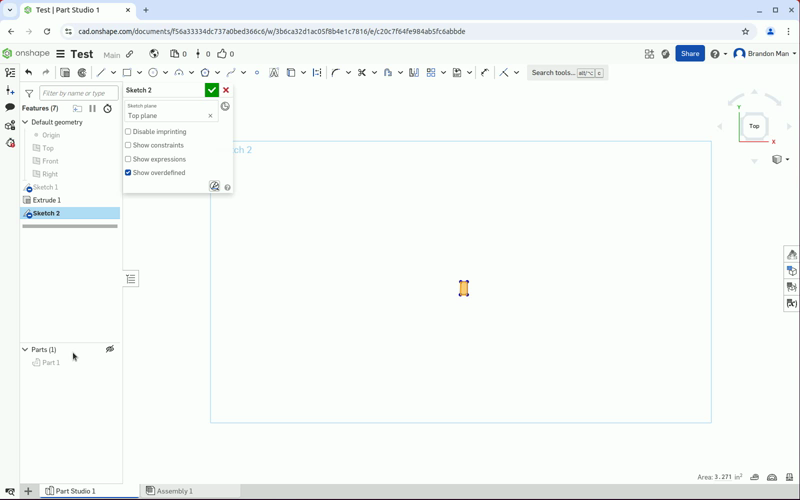
key(shift+e)
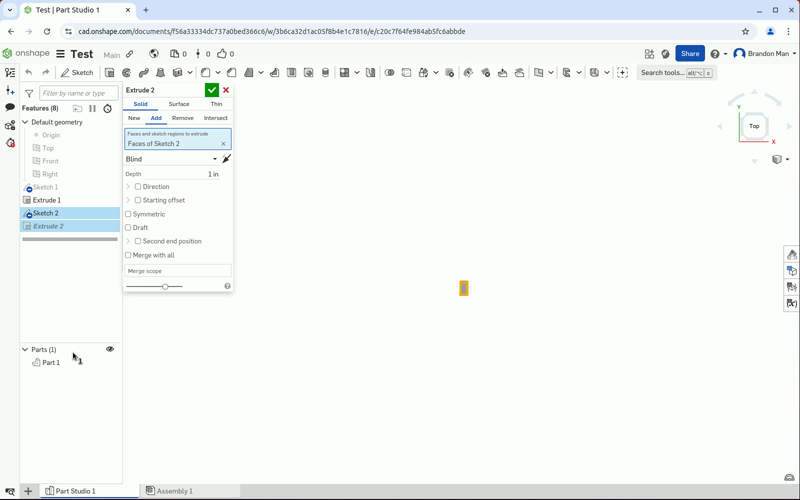
mouse_move(143, 106)
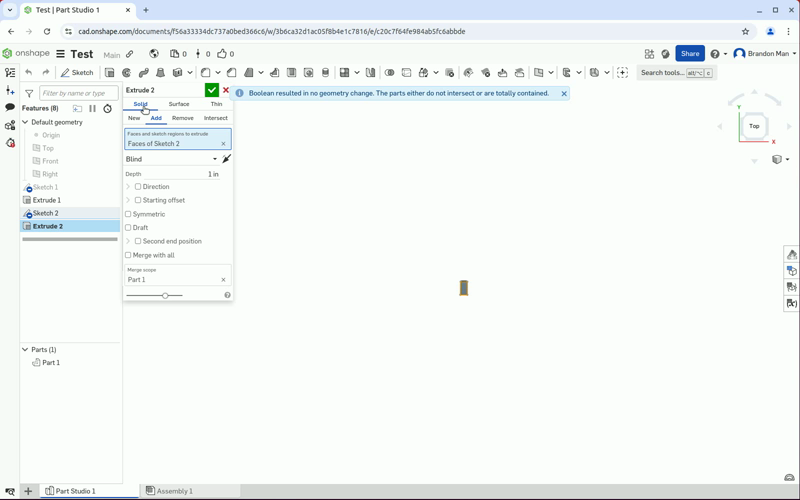
click(143, 106)
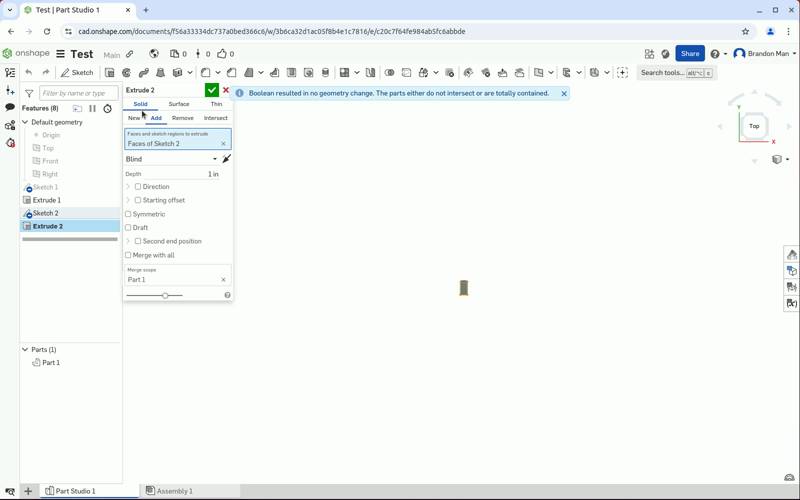
mouse_move(137, 120)
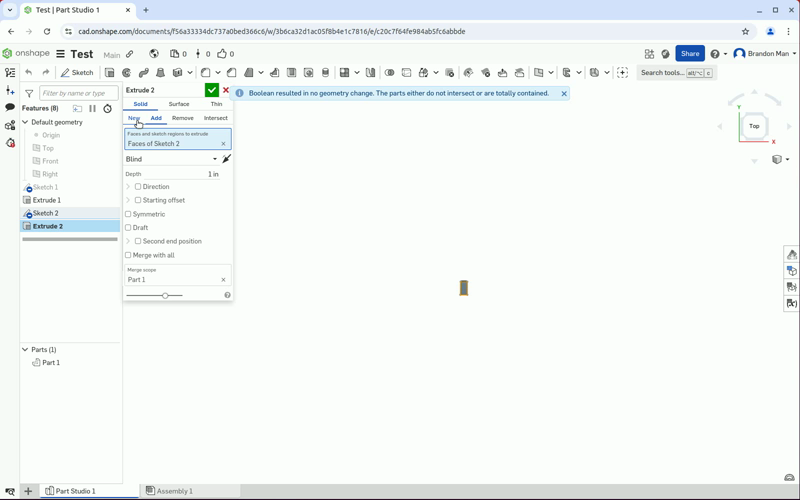
click(137, 120)
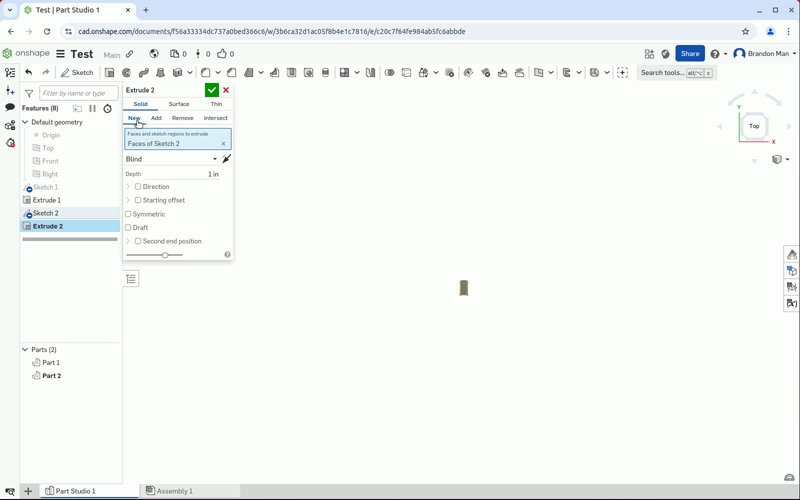
key(tab, 4)
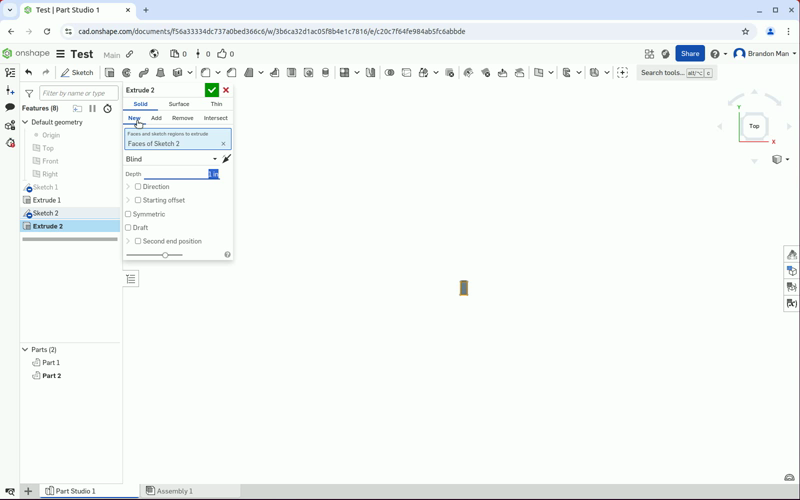
text(-0.963)
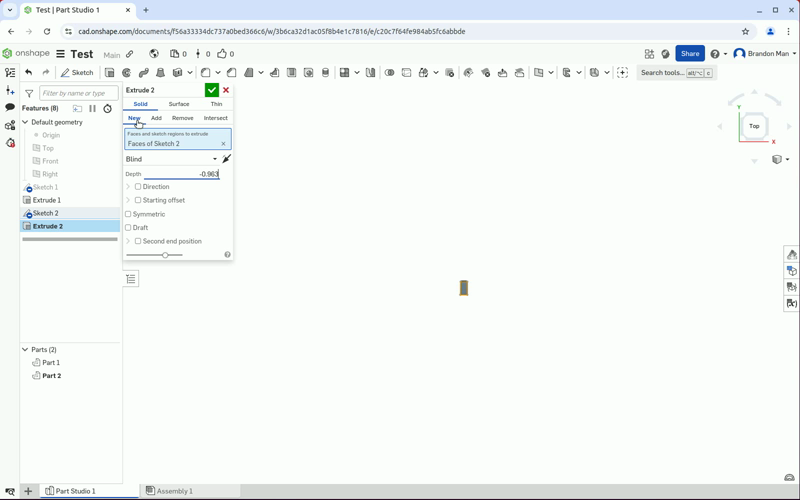
key(enter)
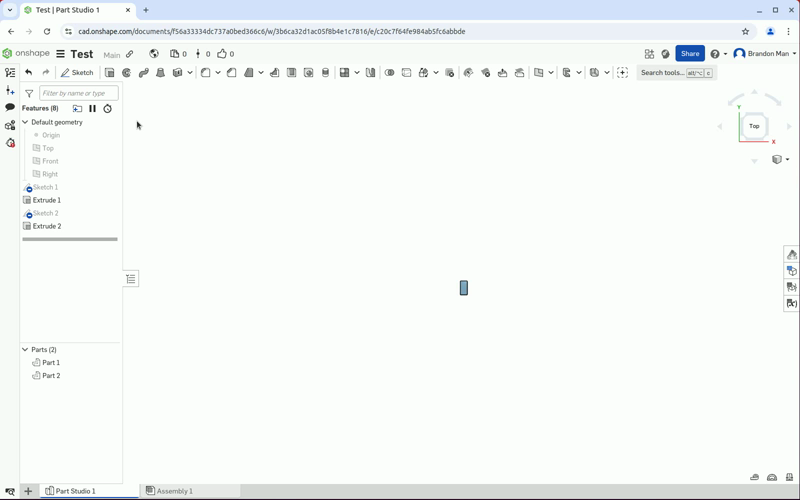
key(shift+h)
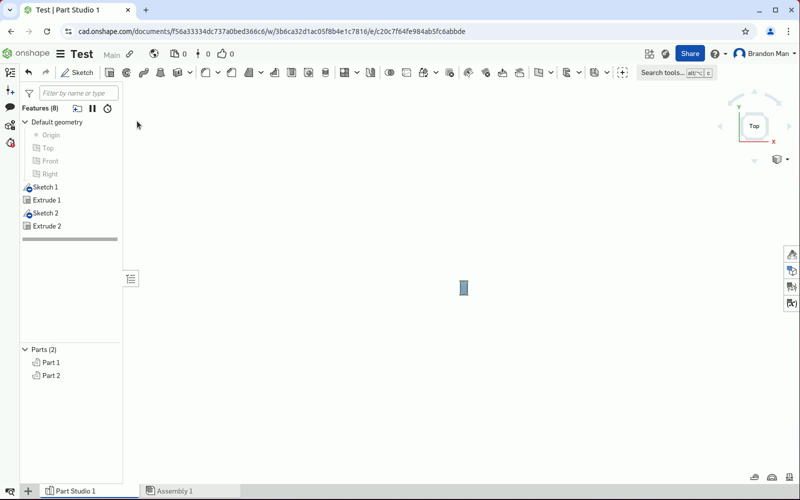
key(shift+h)
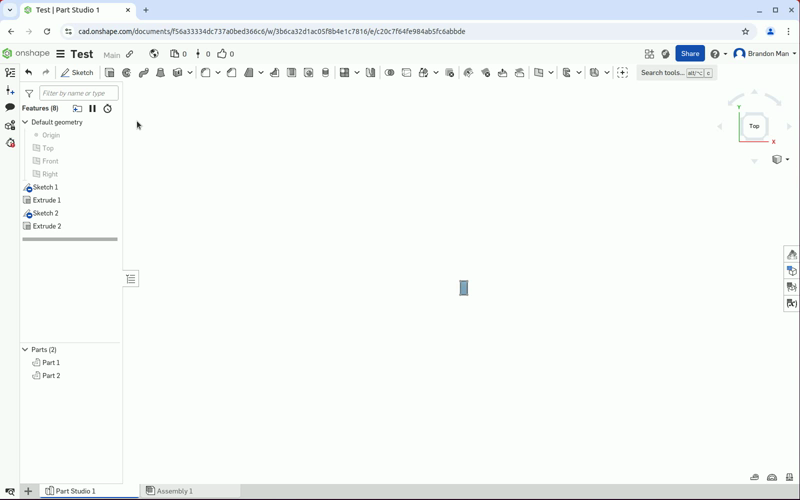
key(shift+7)
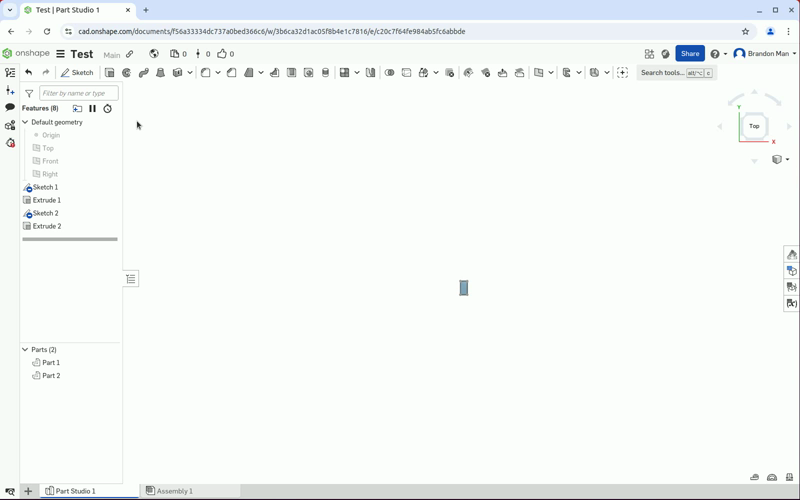
key(up, 3)
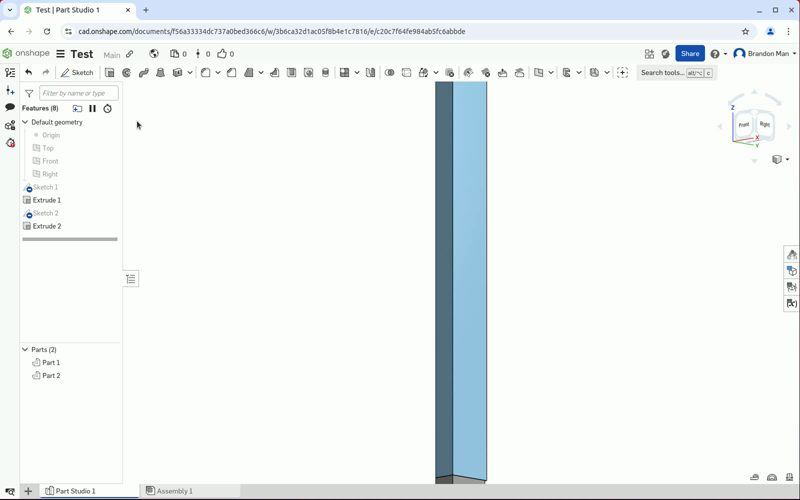
key(left, 3)
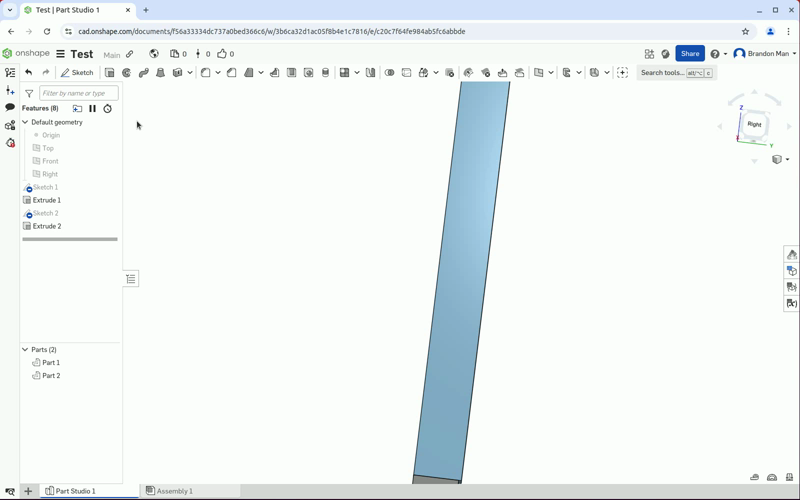
key(right, 3)
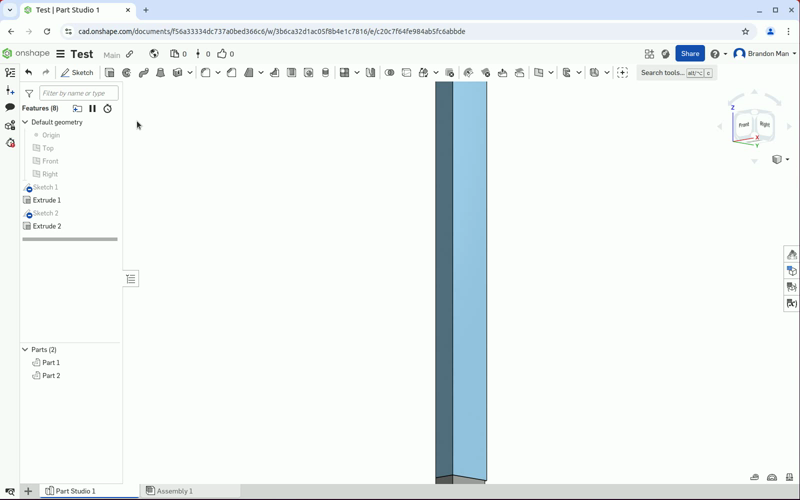
key(down, 3)
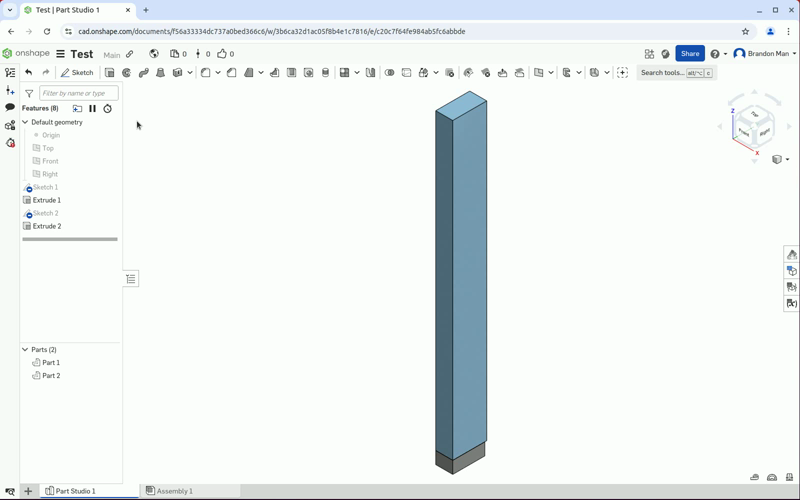
mouse_move(73, 189)
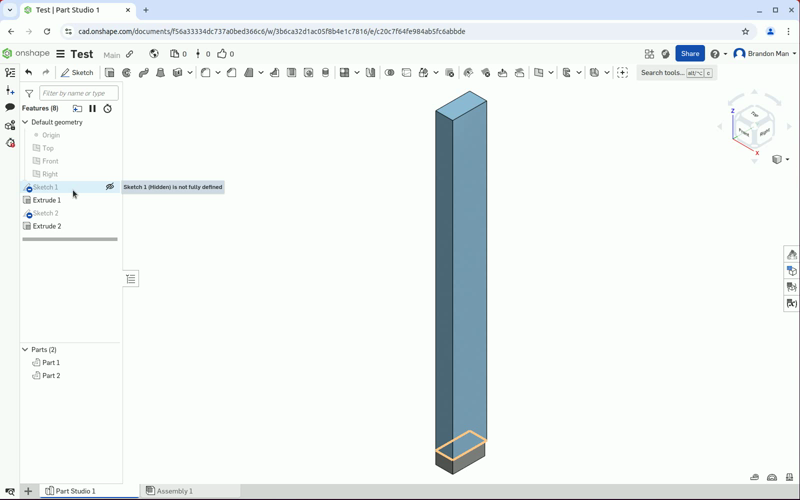
click(73, 189)